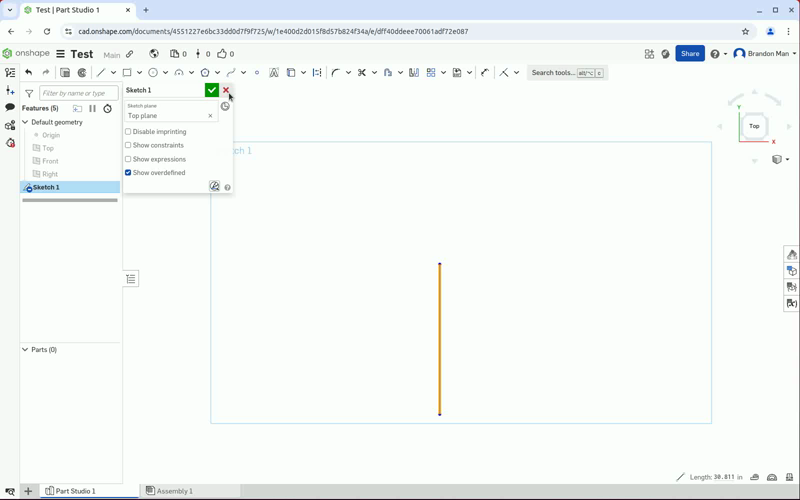
key(shift+h)
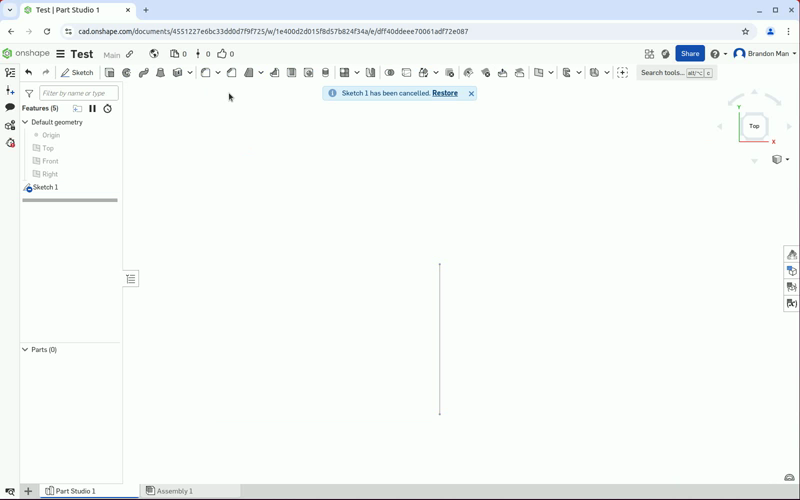
mouse_move(73, 352)
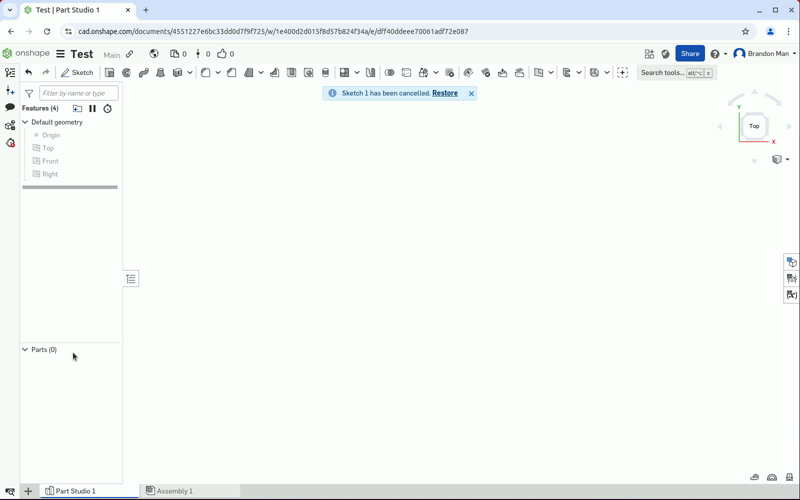
key(y)
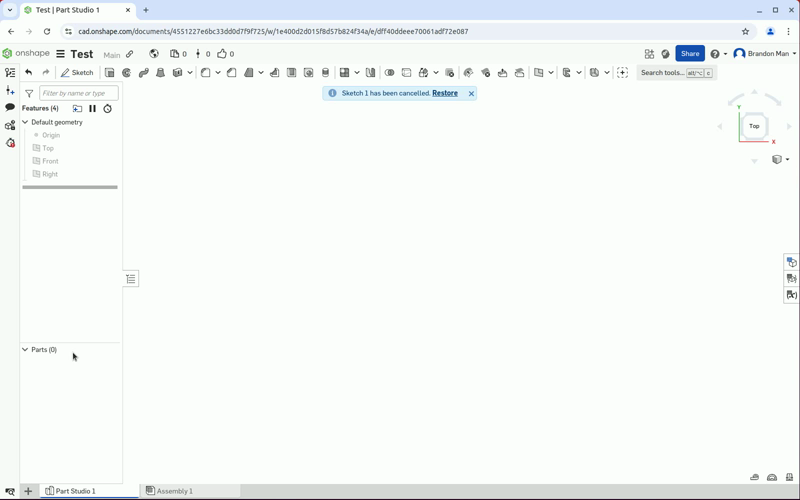
key(shift+p)
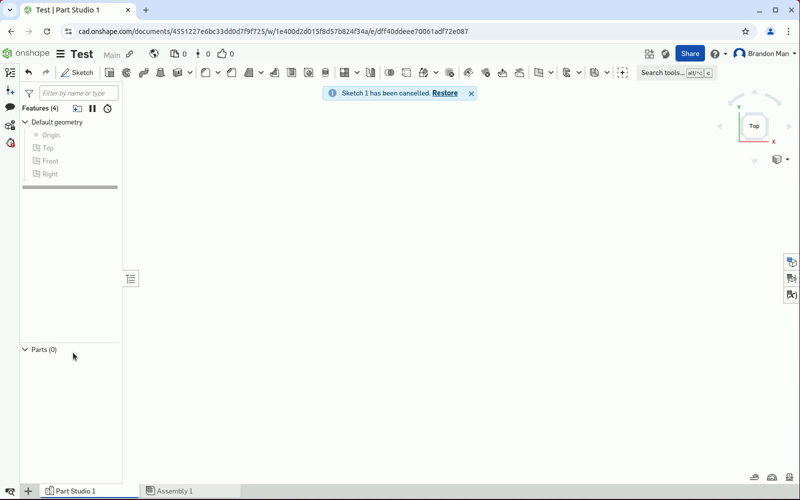
key(space)
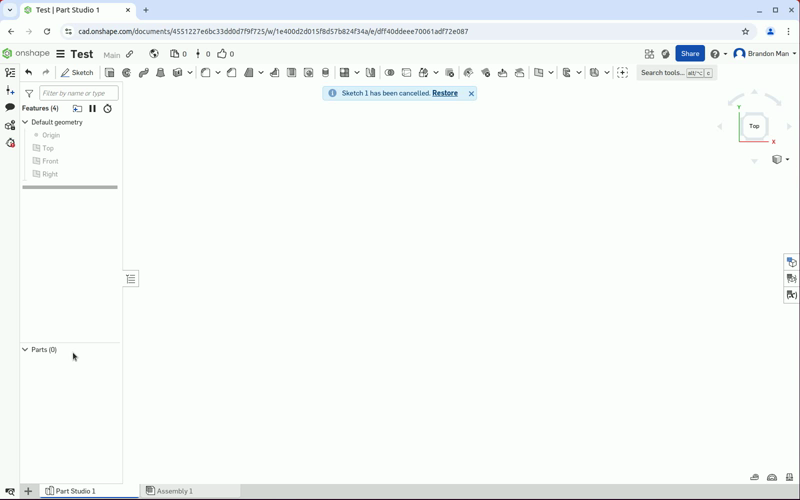
key_down(shift)
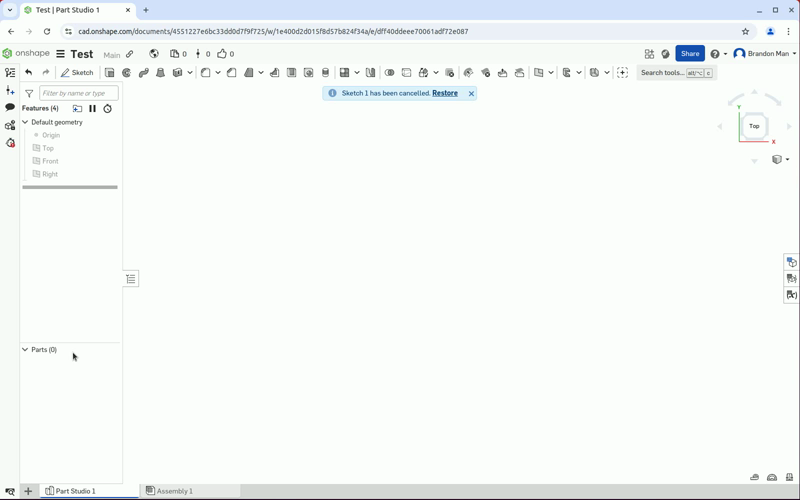
key(up)
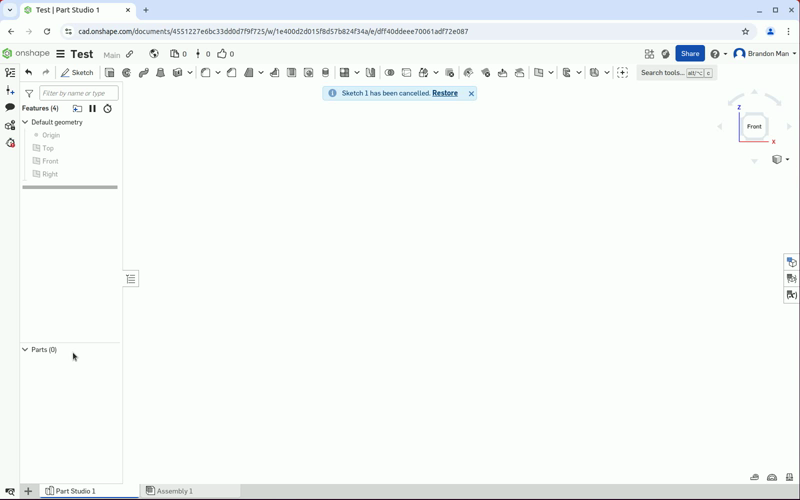
key_up(shift)
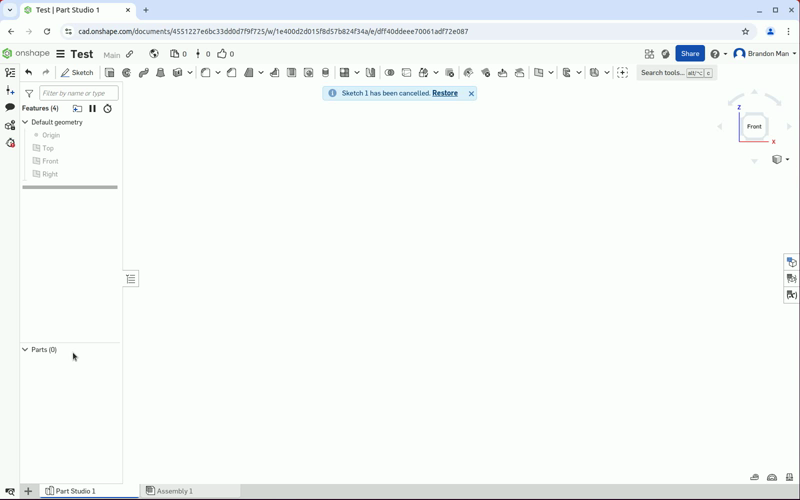
key(space)
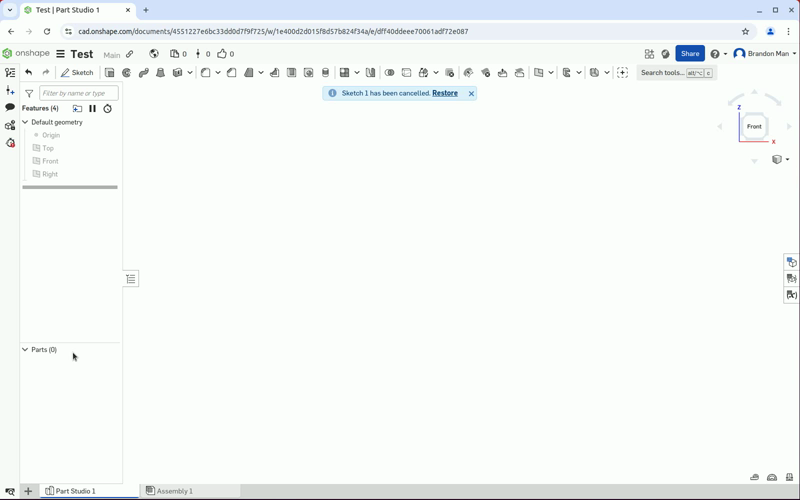
key_down(shift)
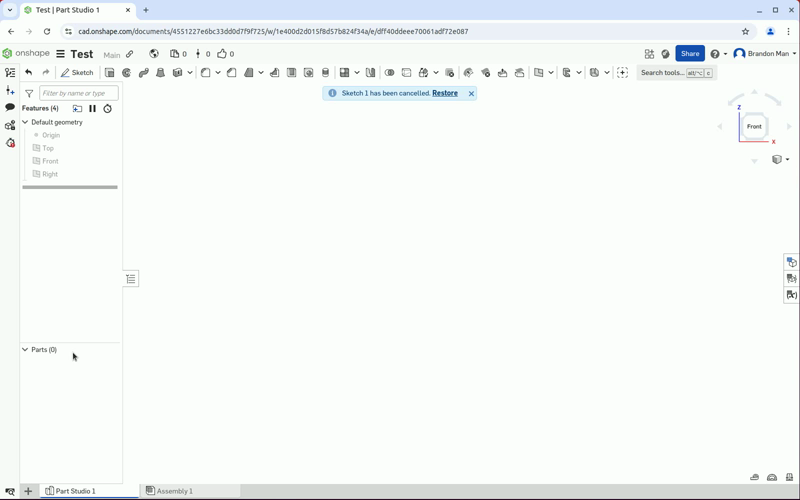
key(left)
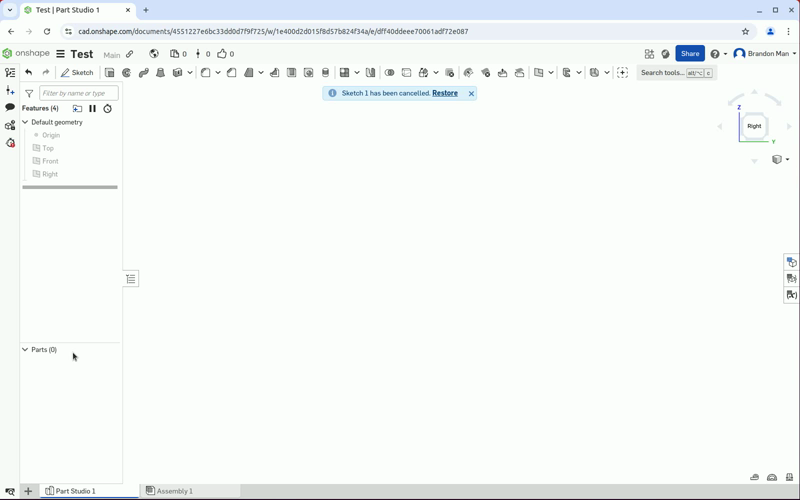
key_up(shift)
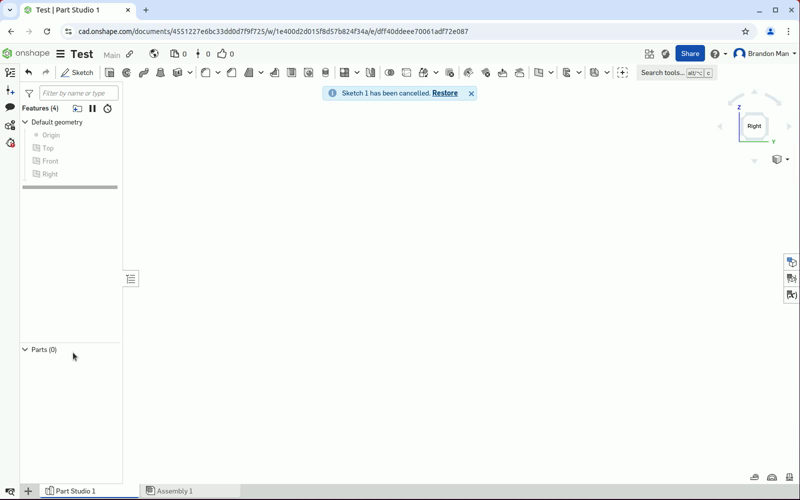
mouse_move(73, 352)
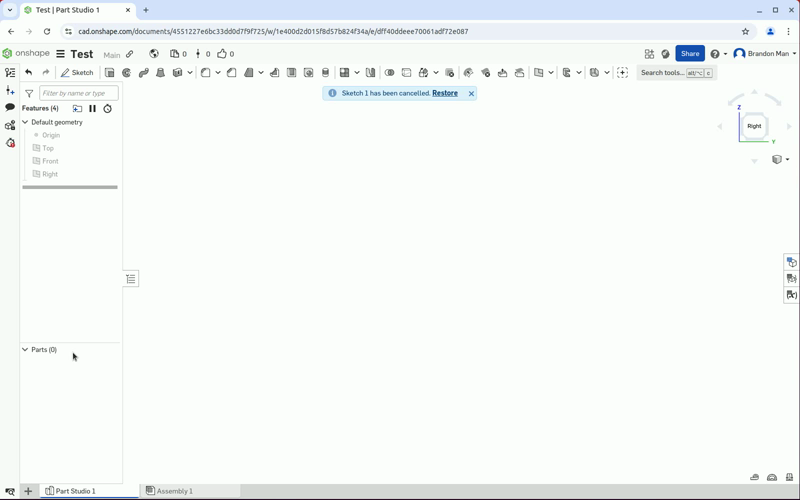
key(shift+y)
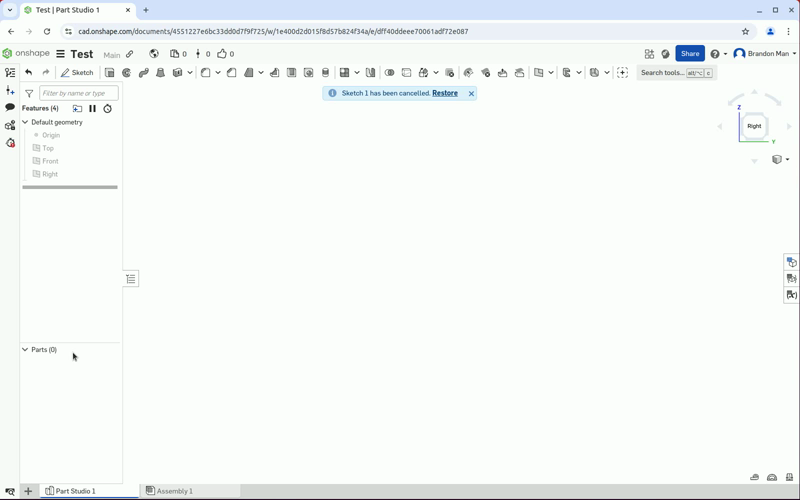
key(shift+s)
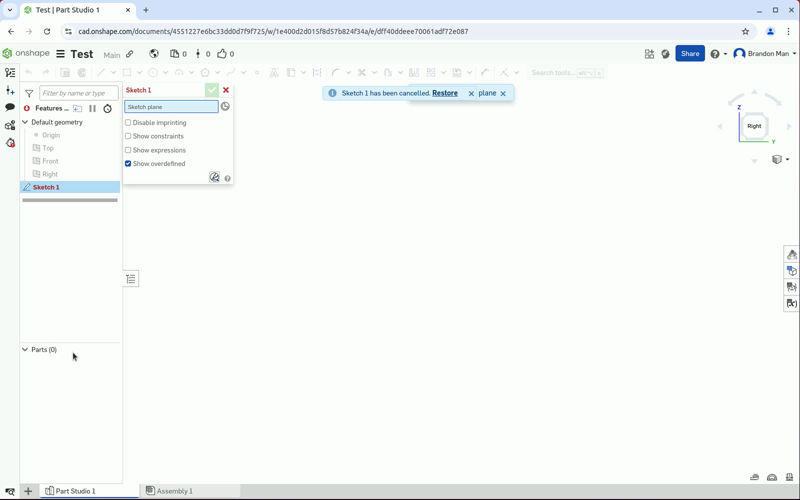
mouse_move(73, 176)
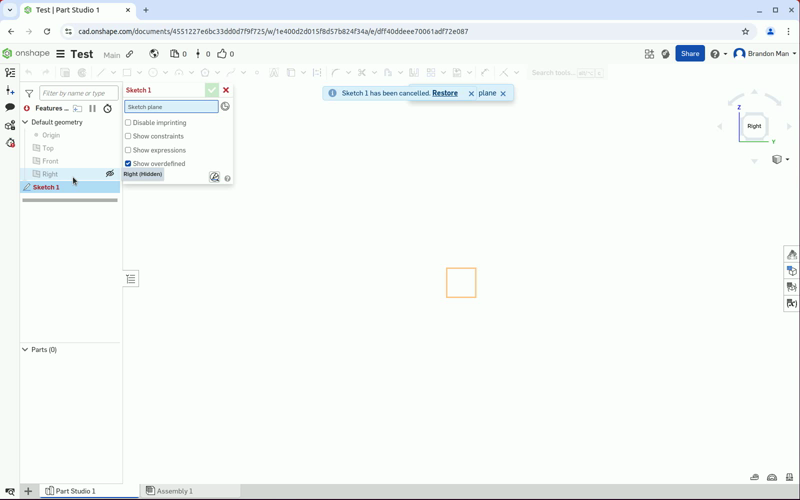
click(73, 176)
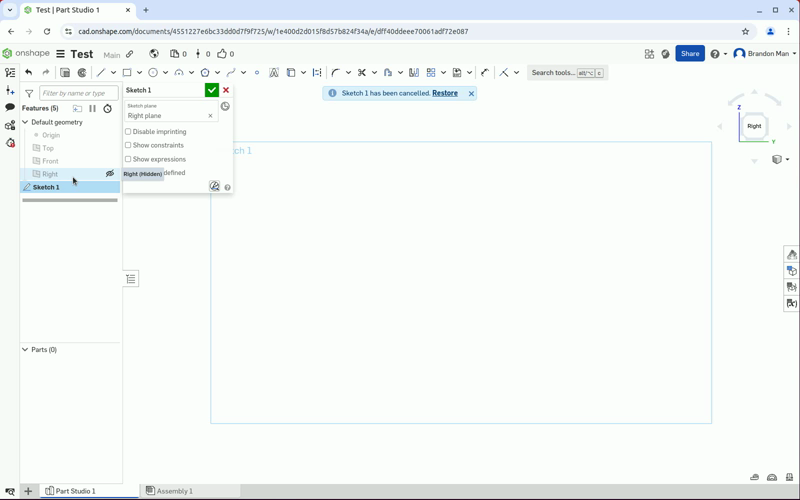
mouse_move(73, 352)
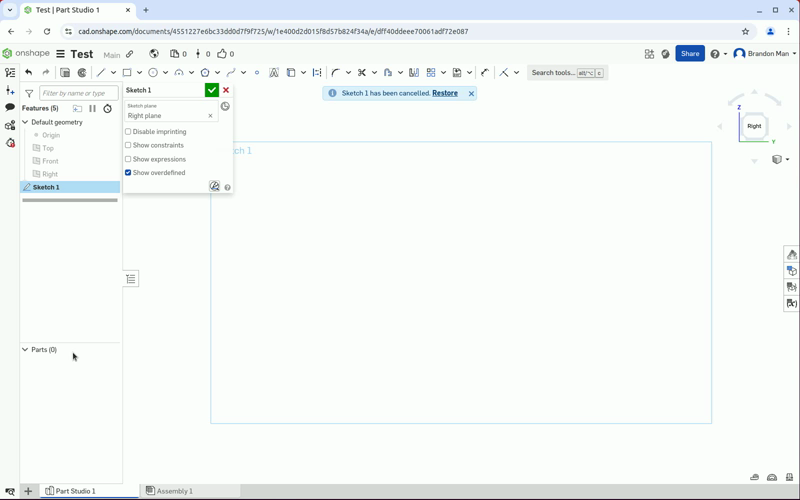
key(y)
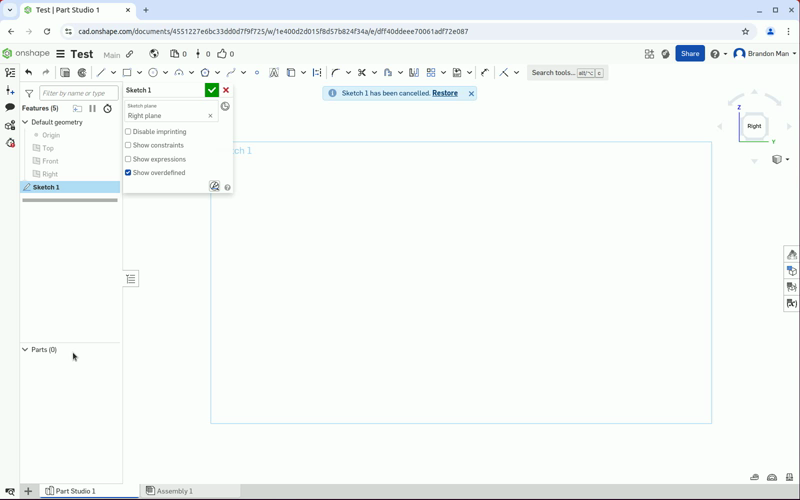
key(l)
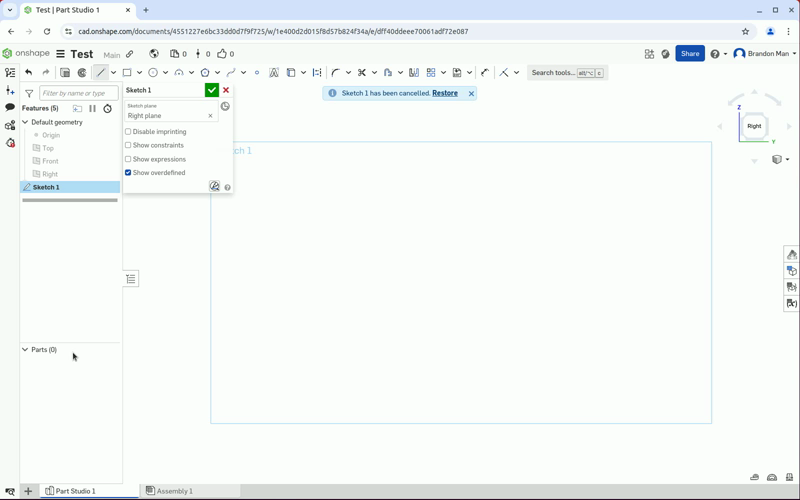
key_down(shift)
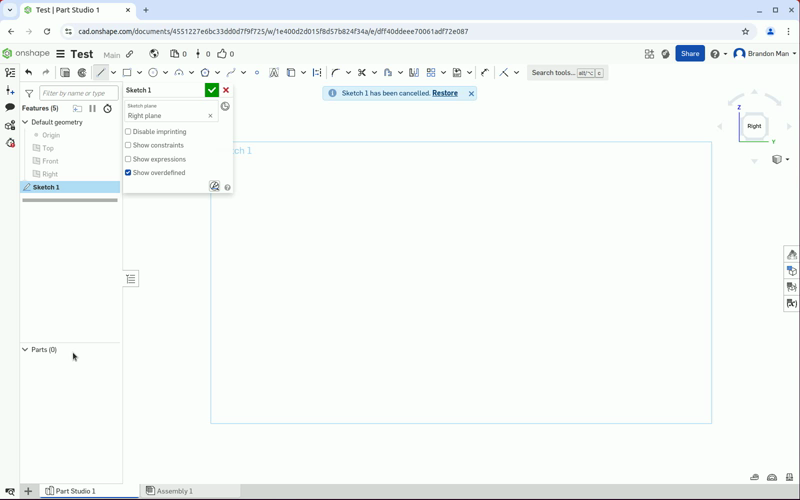
mouse_move(348, 282)
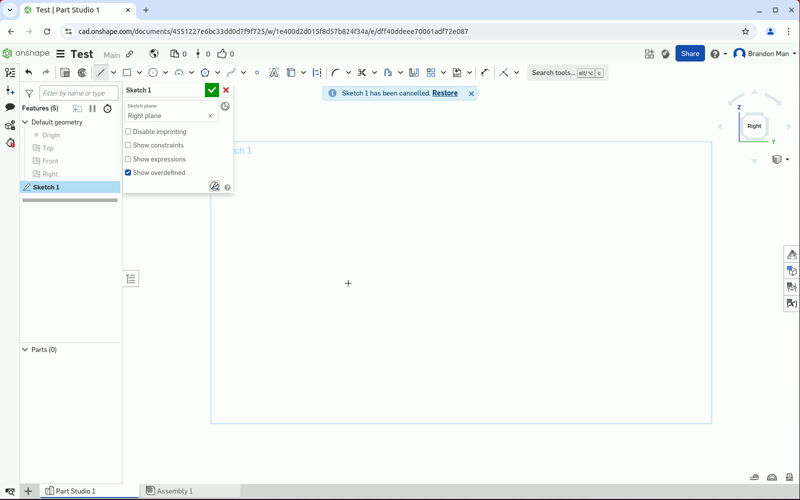
click(348, 282)
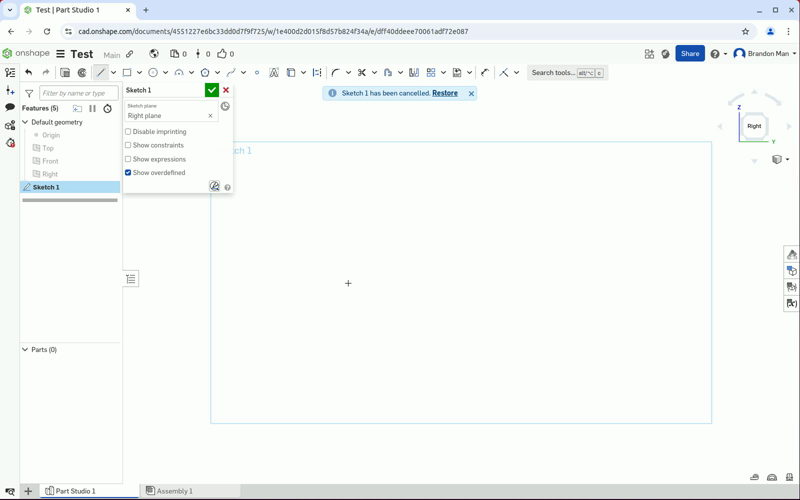
key_up(shift)
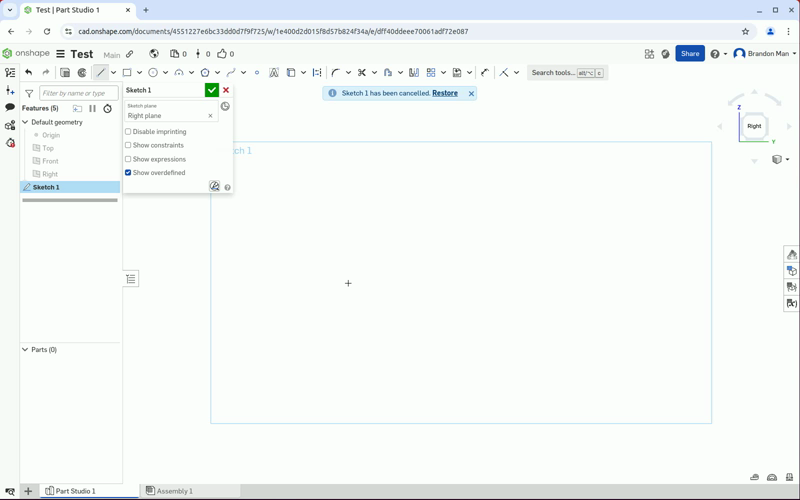
key_down(shift)
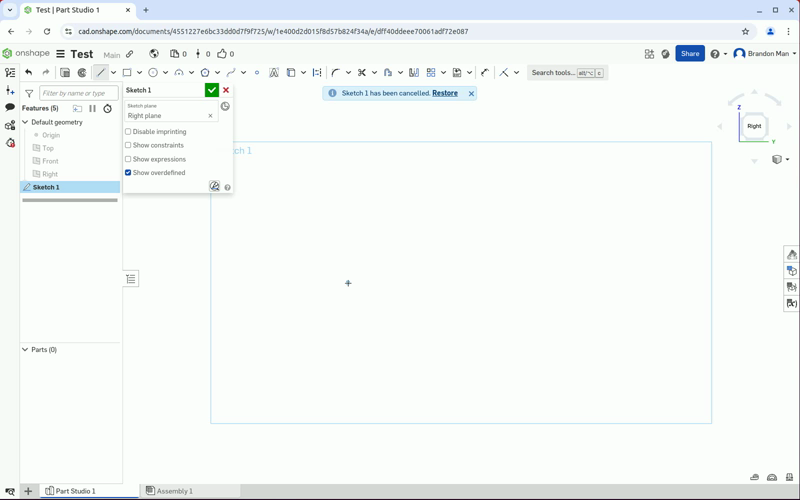
mouse_move(460, 282)
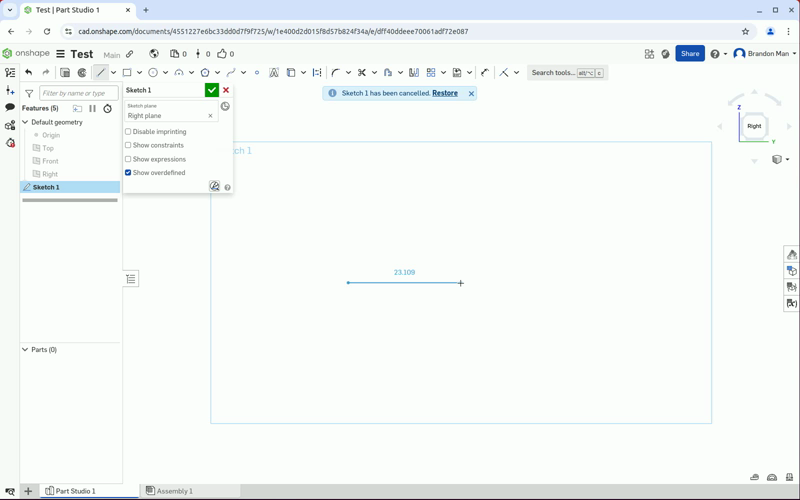
click(460, 282)
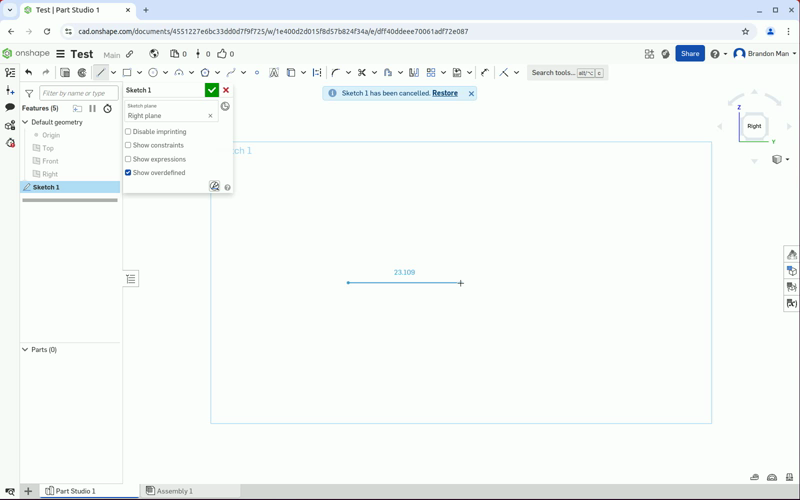
key_up(shift)
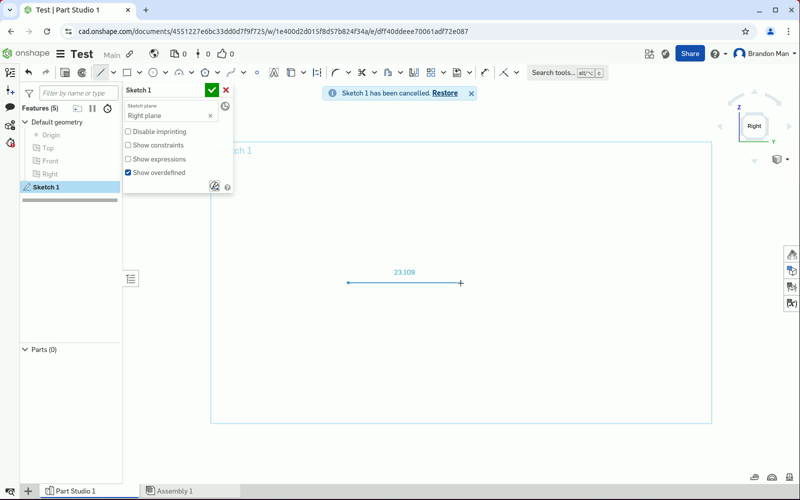
key_down(shift)
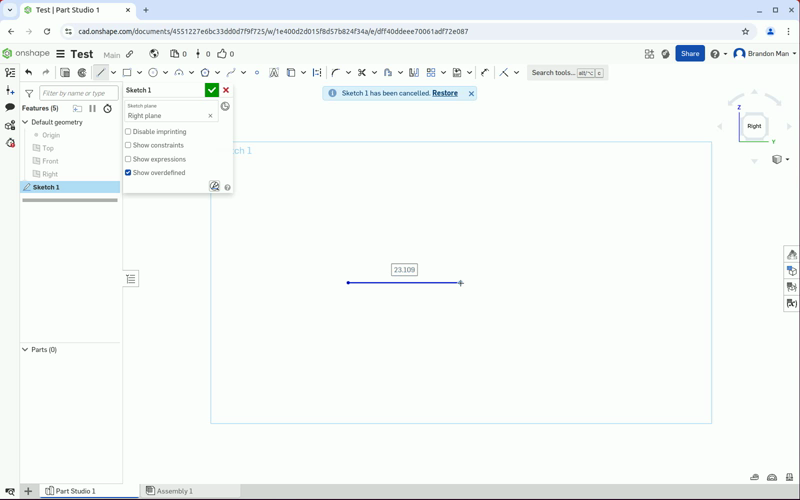
mouse_move(460, 170)
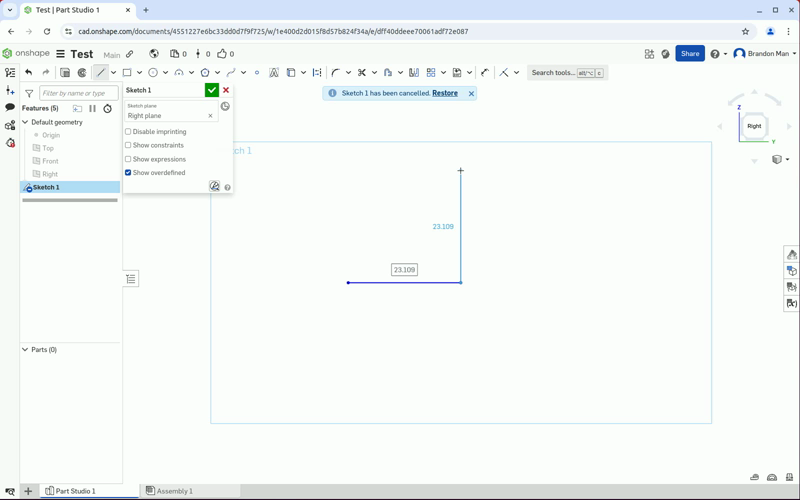
click(460, 170)
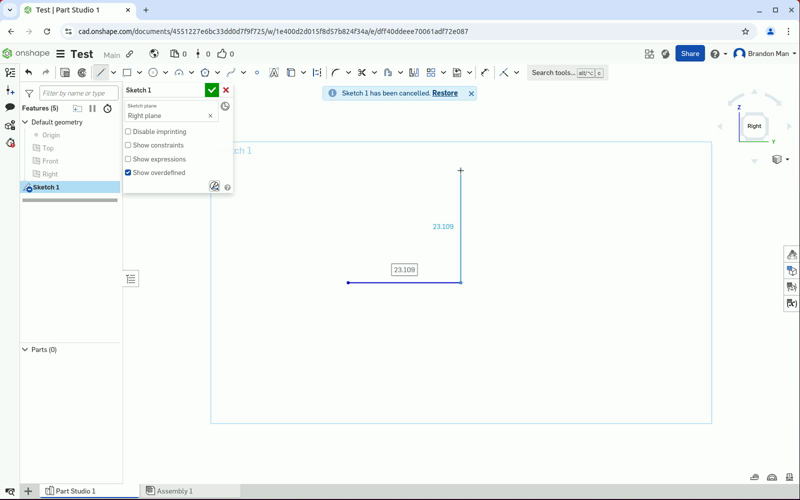
key_up(shift)
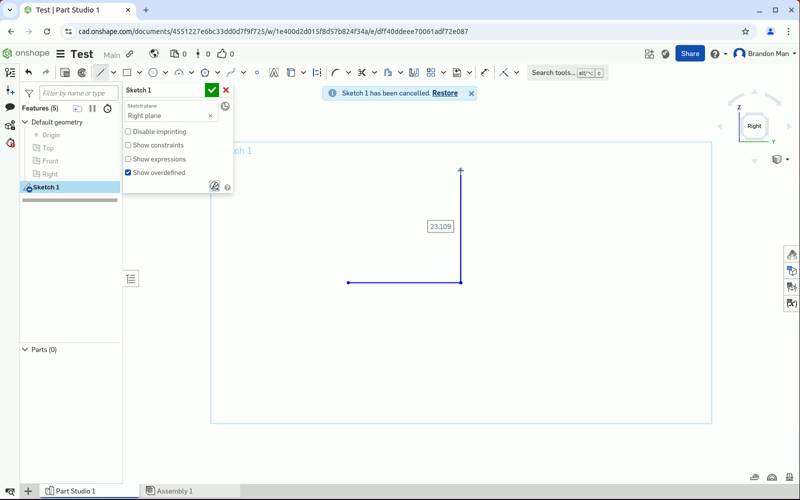
key_down(shift)
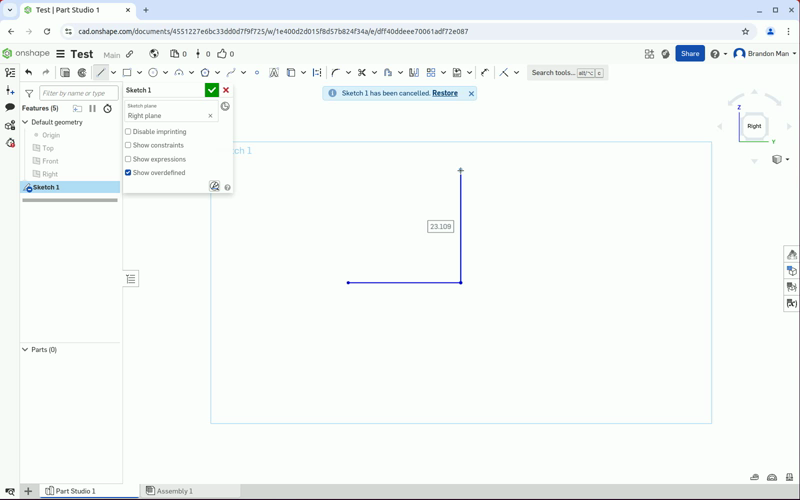
mouse_move(348, 282)
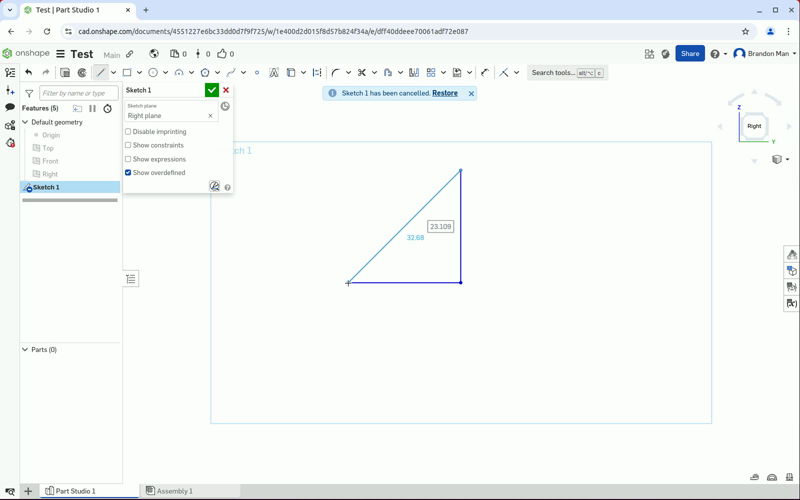
key_up(shift)
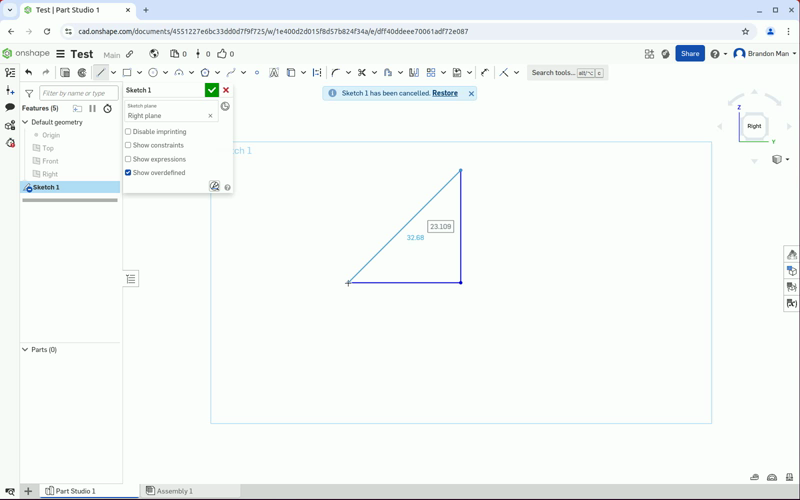
click(348, 282)
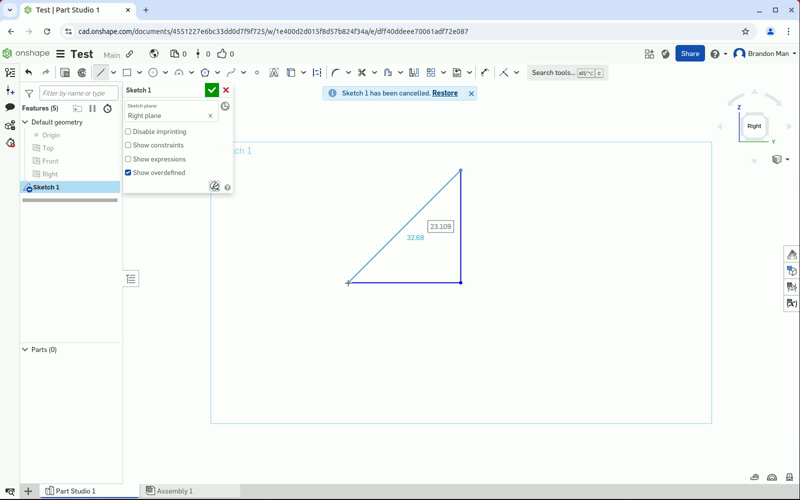
key(esc)
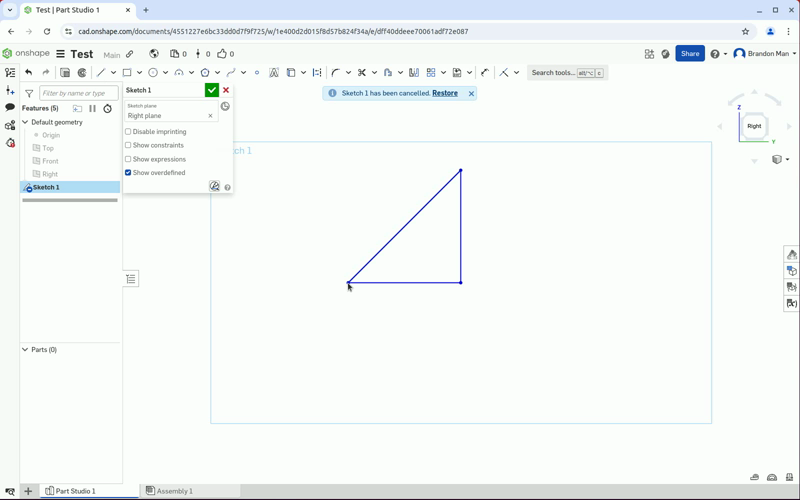
mouse_move(426, 212)
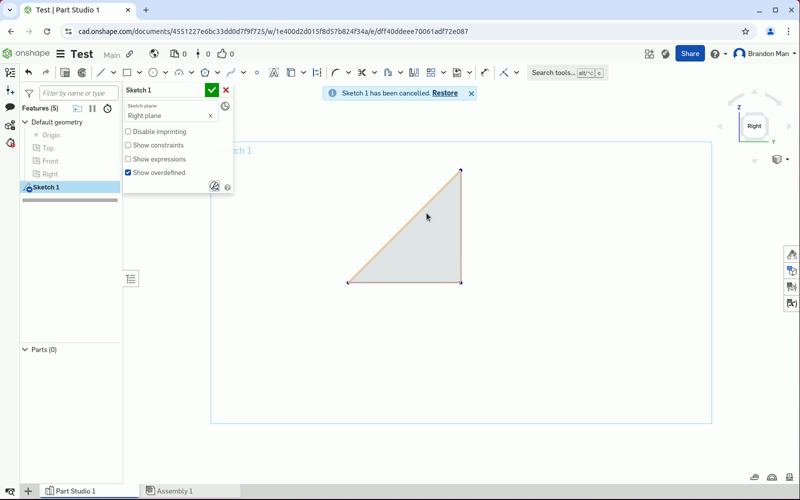
click(426, 212)
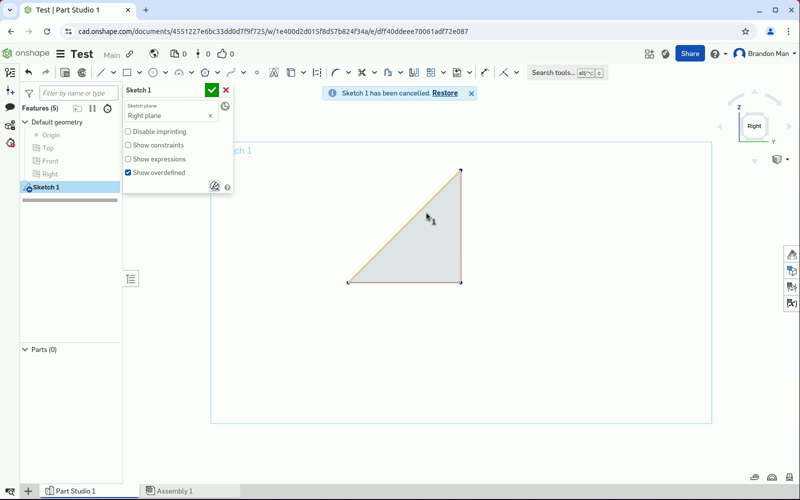
mouse_move(73, 352)
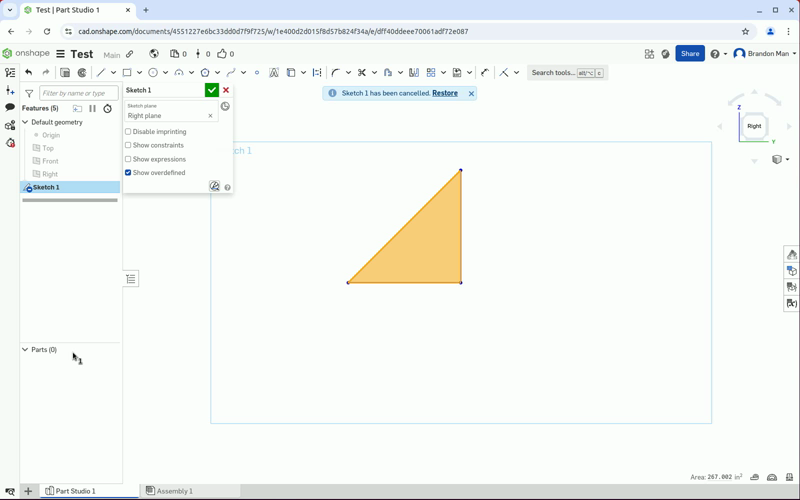
key(shift+y)
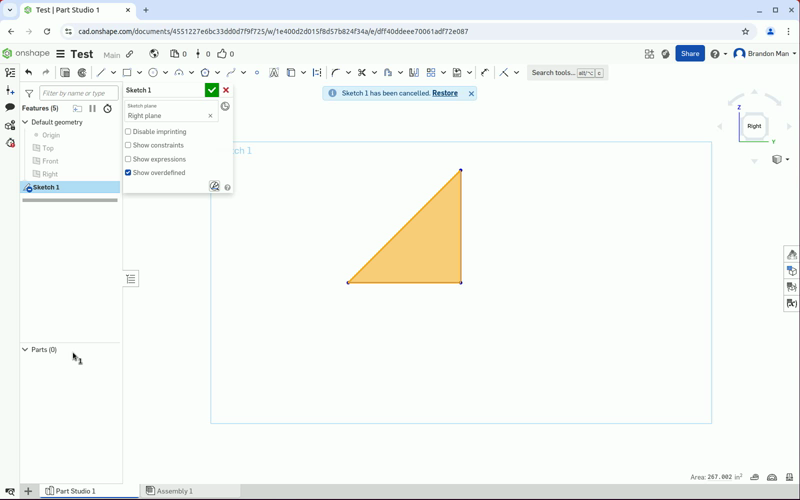
key(shift+e)
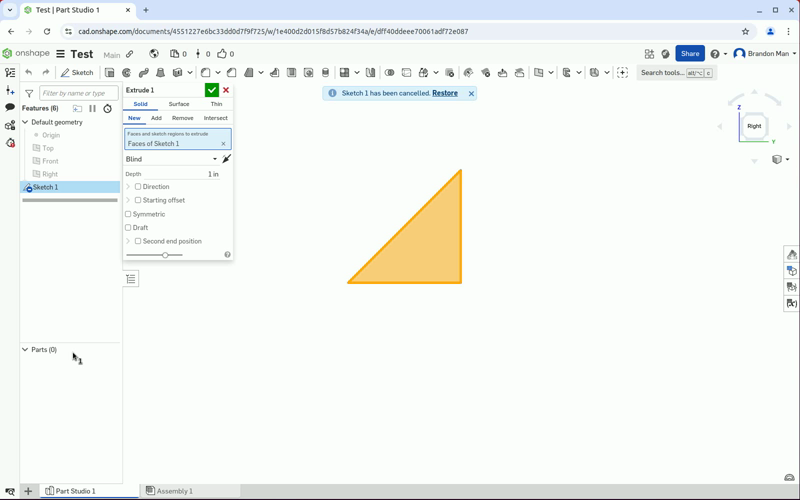
mouse_move(143, 106)
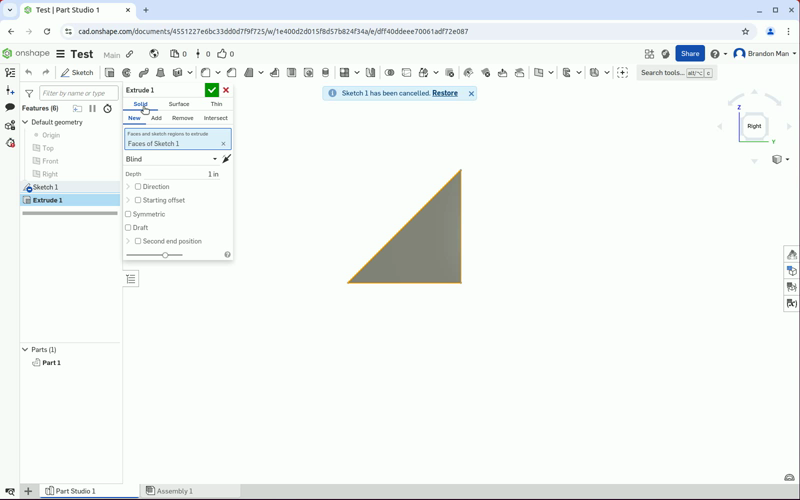
click(143, 106)
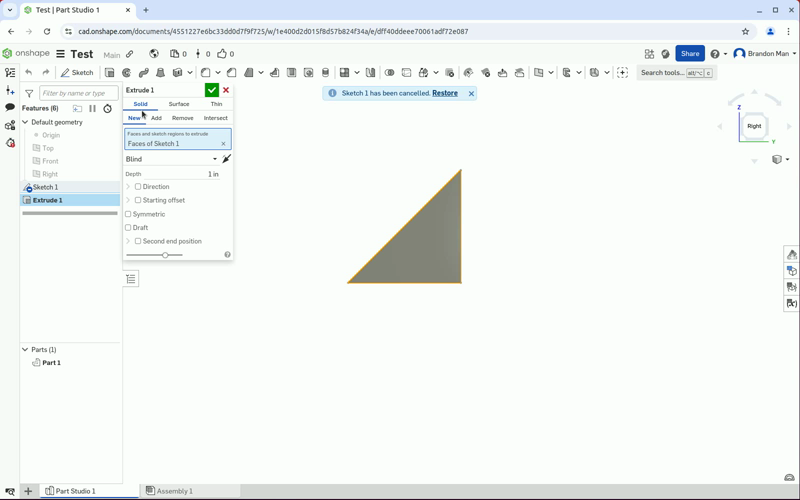
mouse_move(137, 120)
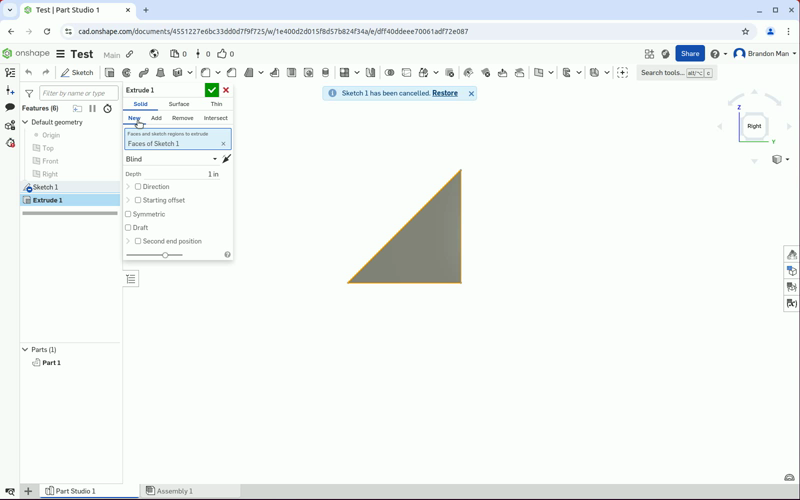
click(137, 120)
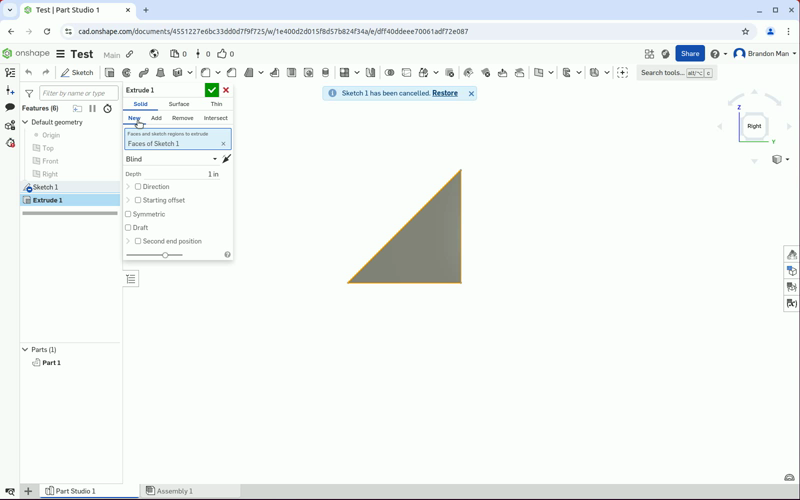
key(tab, 4)
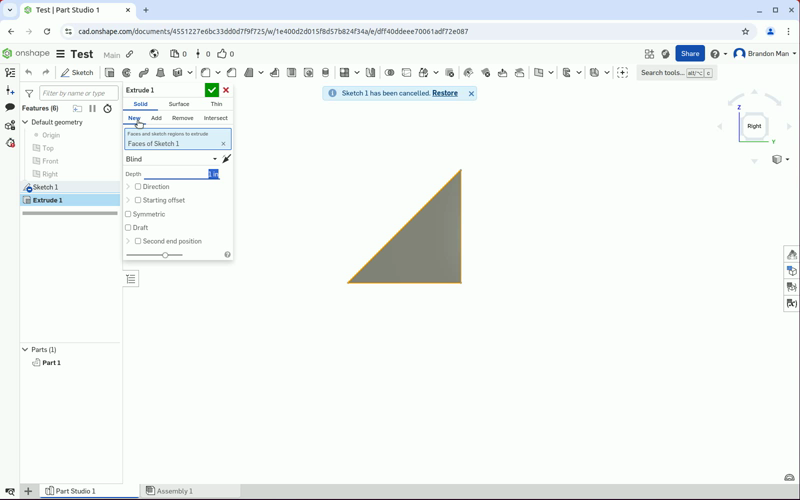
text(34.662)
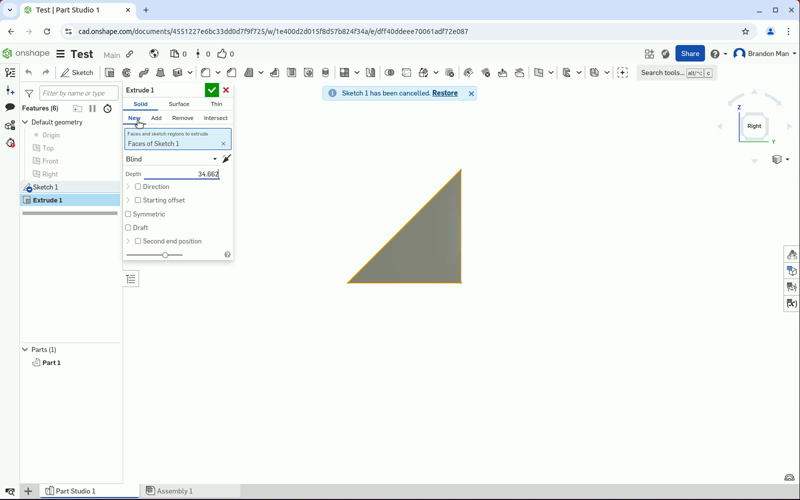
key(tab, 3)
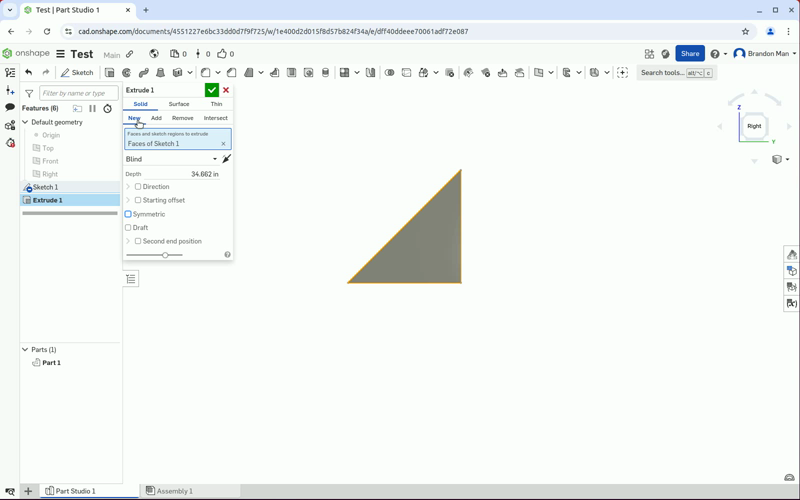
key(space)
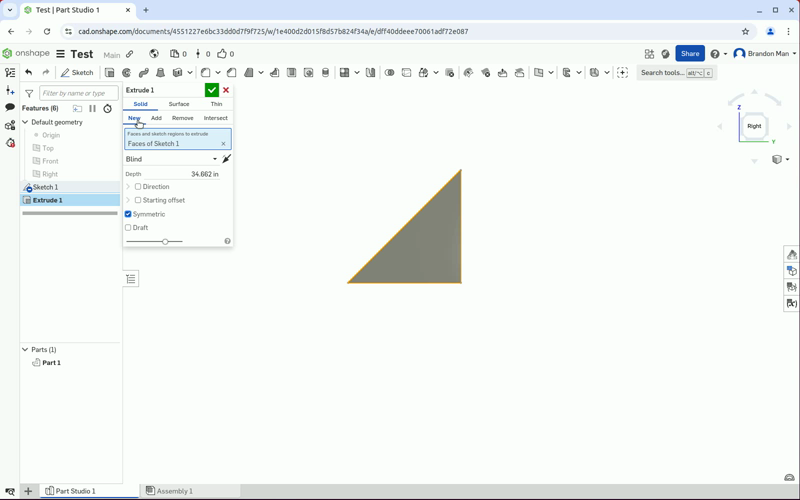
key(enter)
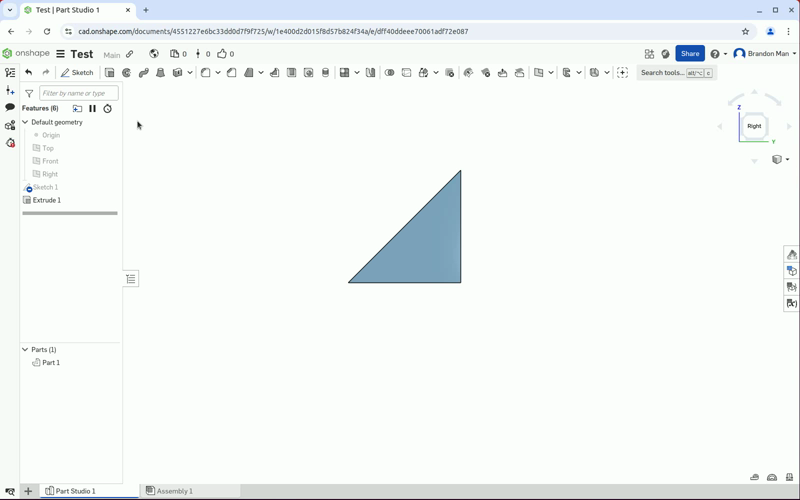
key(shift+h)
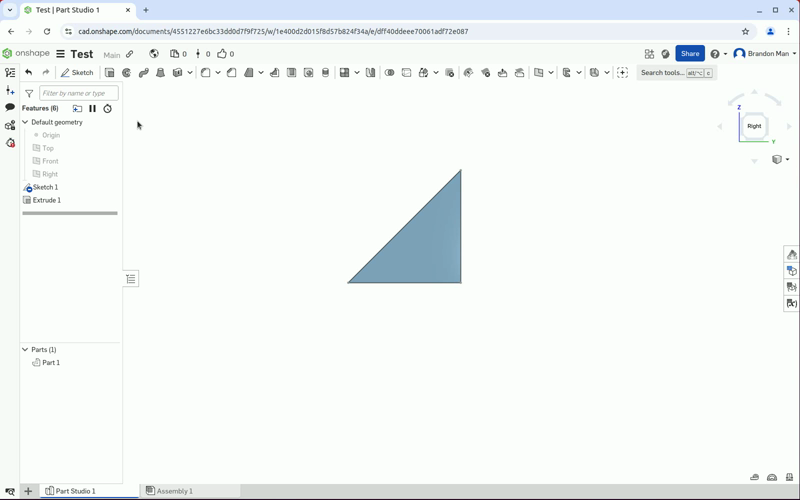
key(shift+h)
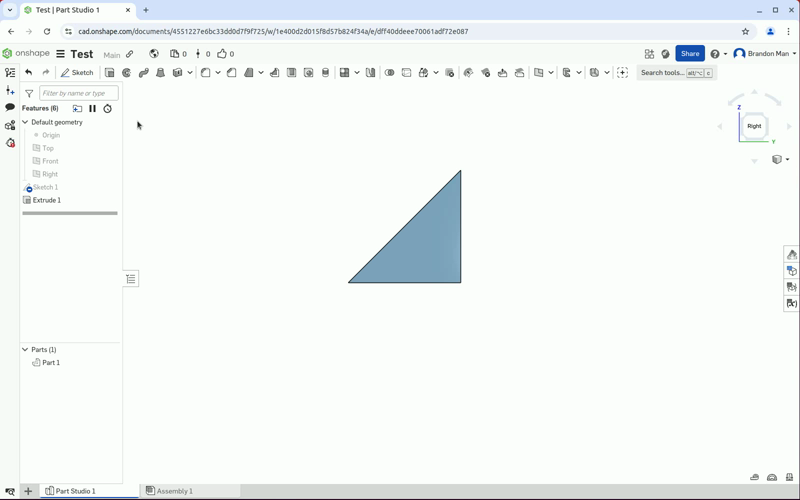
mouse_move(73, 189)
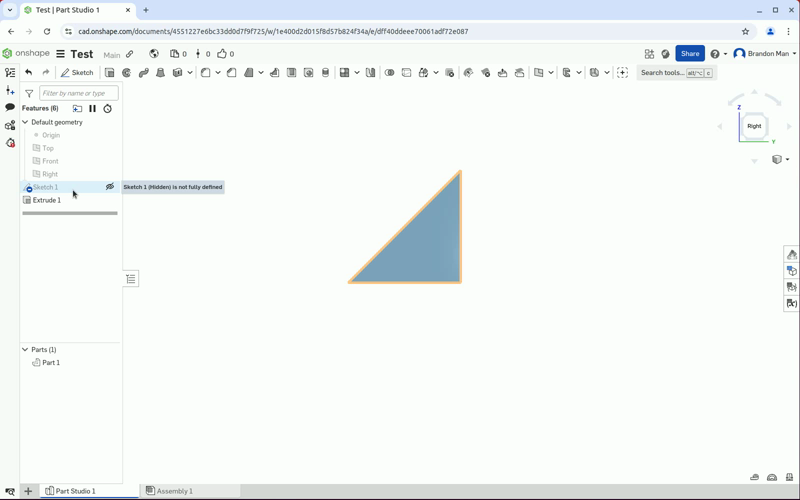
click(73, 189)
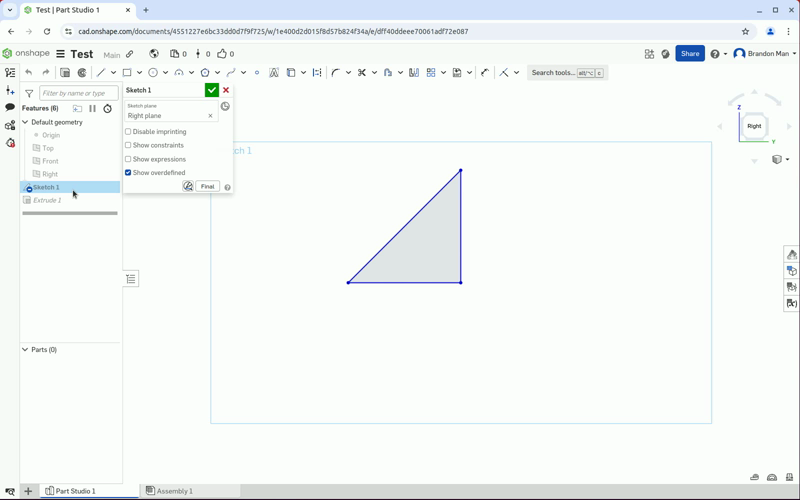
mouse_move(229, 92)
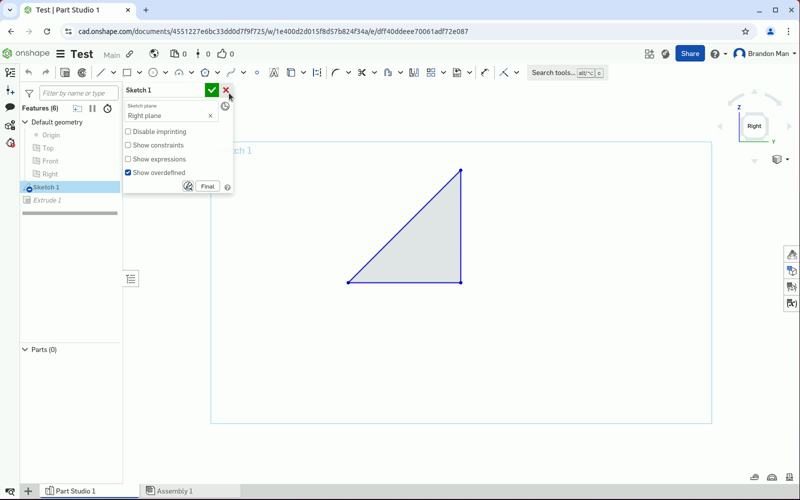
click(229, 92)
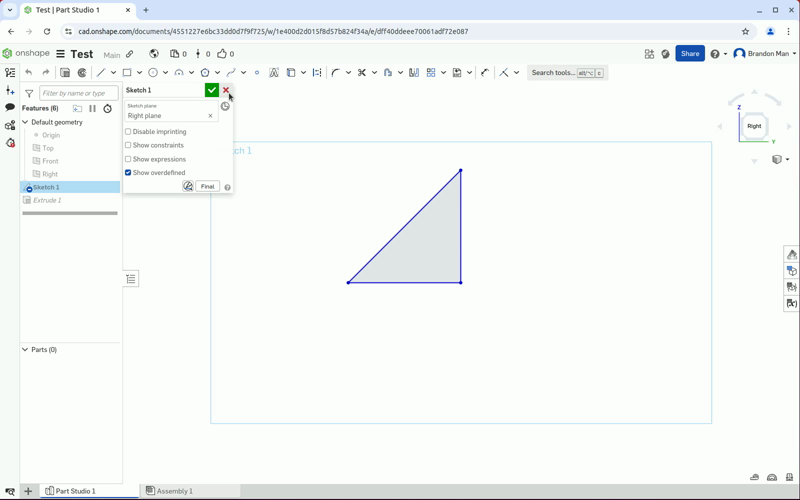
key(shift+s)
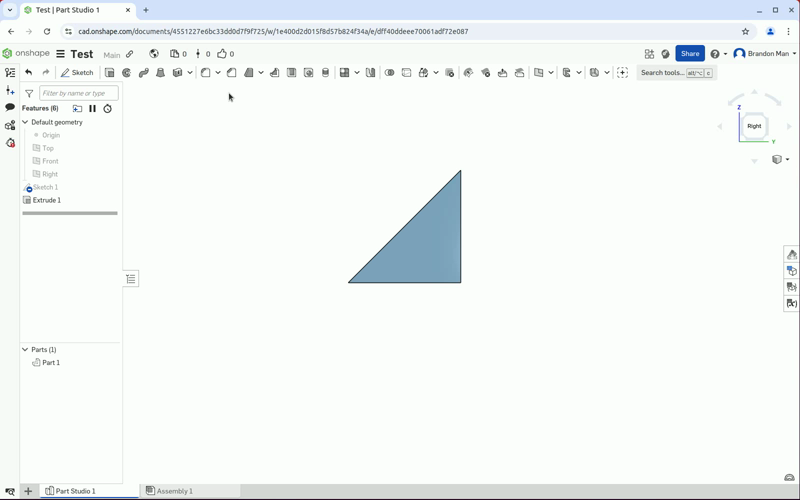
mouse_move(73, 176)
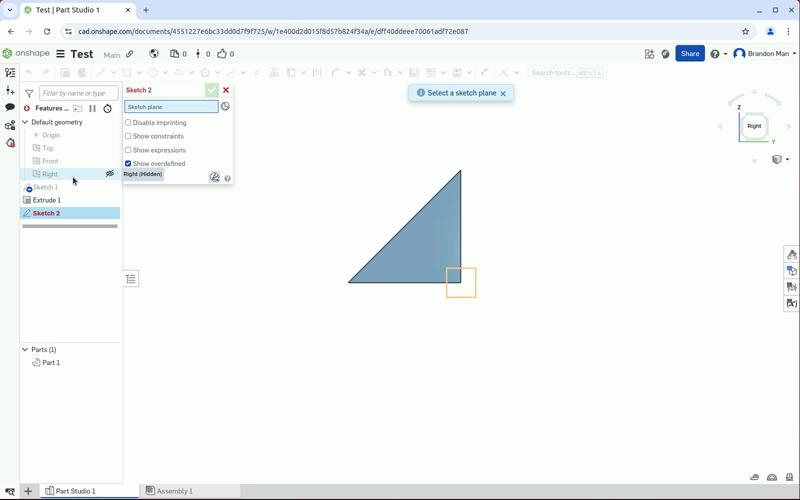
click(73, 176)
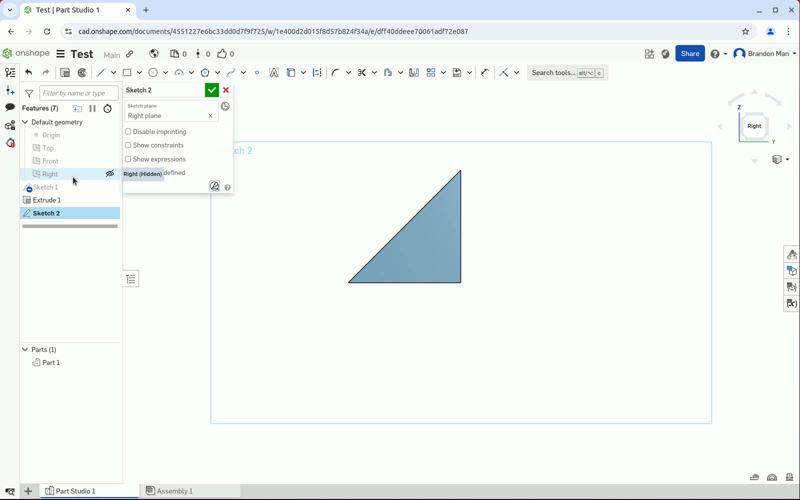
mouse_move(73, 352)
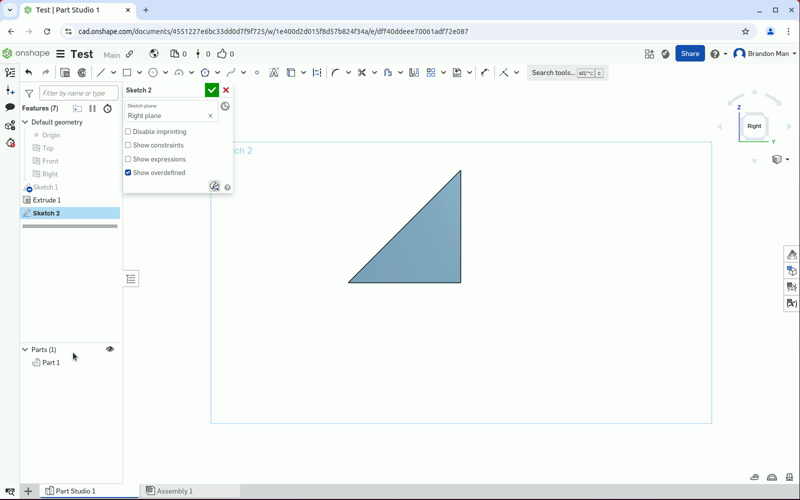
key(y)
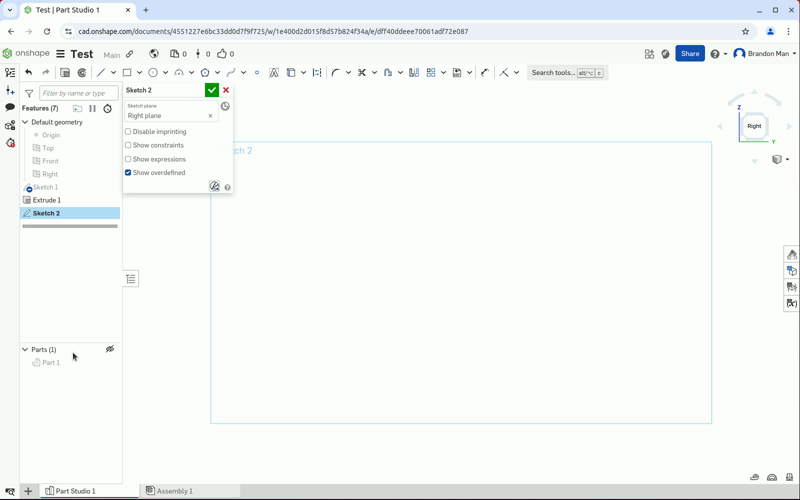
key(l)
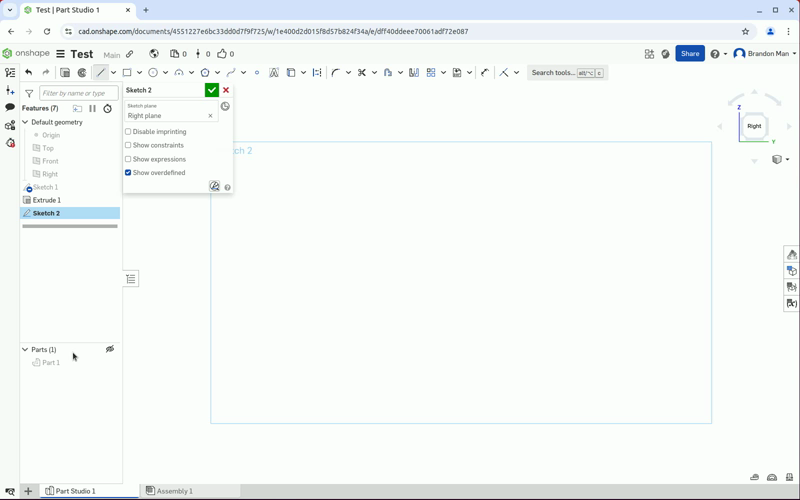
key_down(shift)
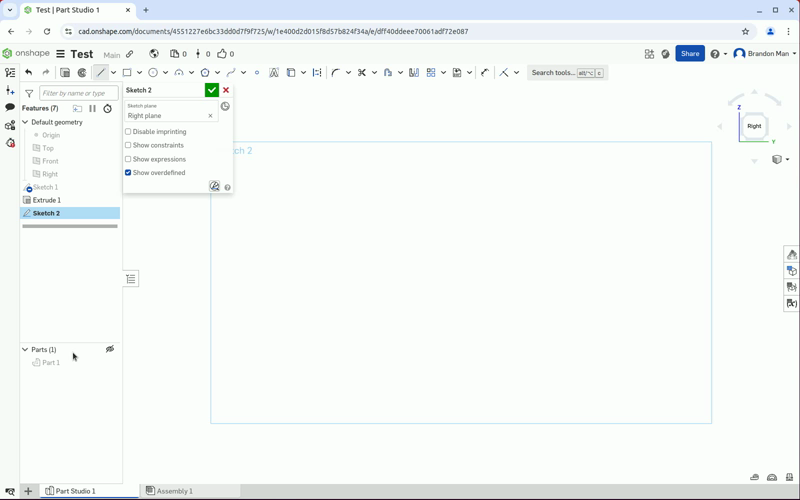
mouse_move(348, 282)
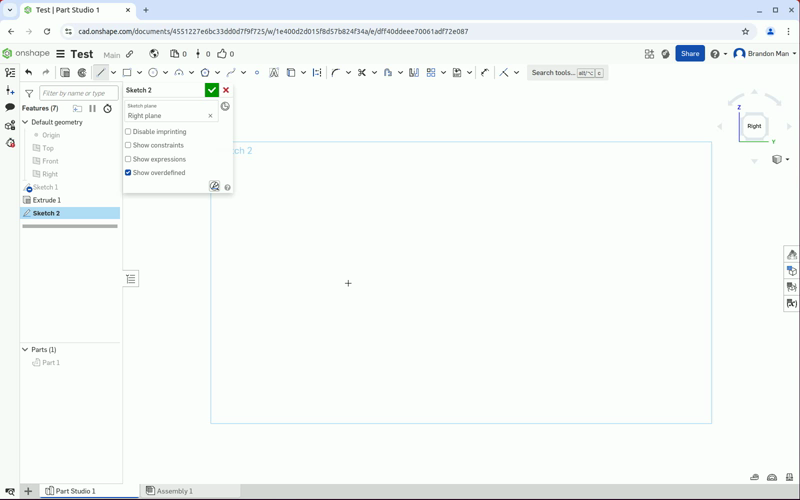
click(348, 282)
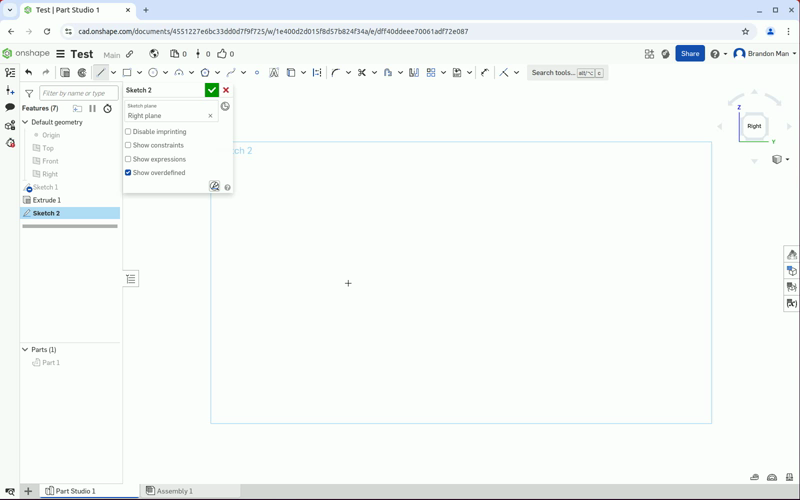
key_up(shift)
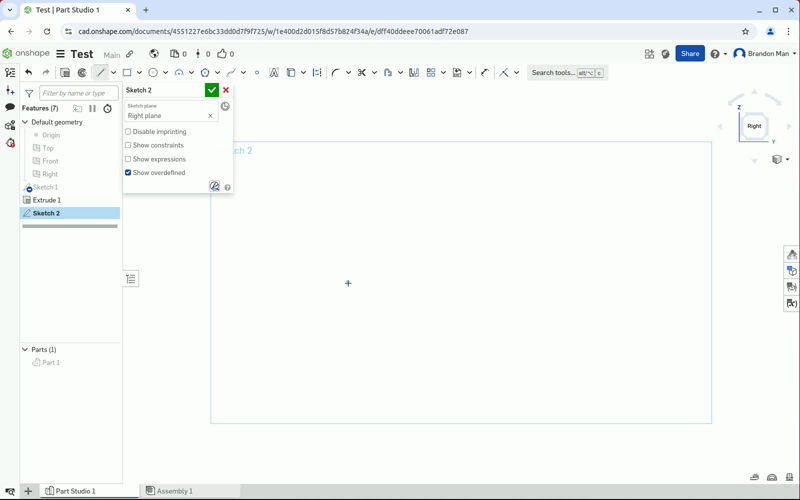
key_down(shift)
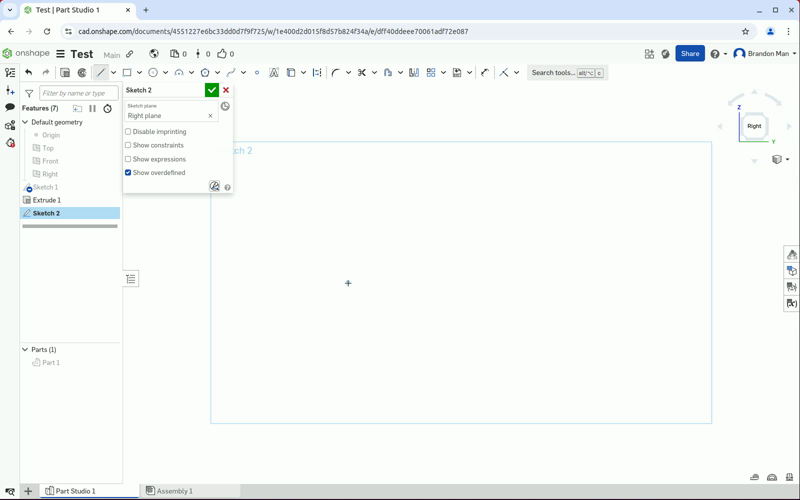
mouse_move(378, 282)
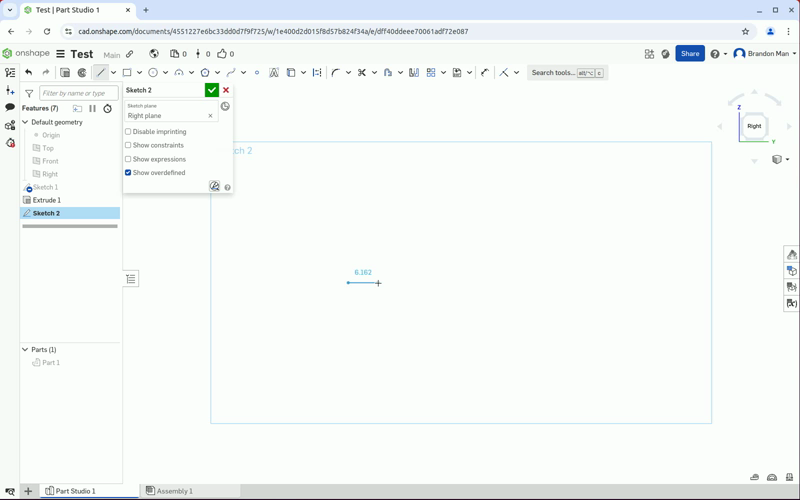
mouse_move(404, 282)
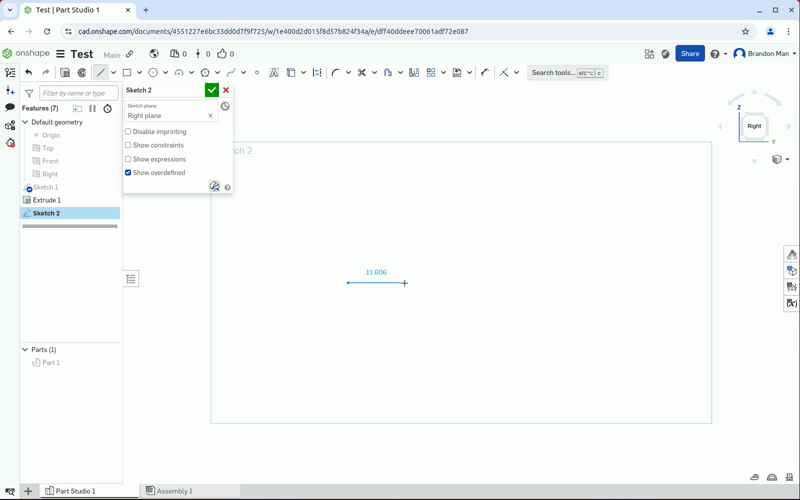
click(404, 282)
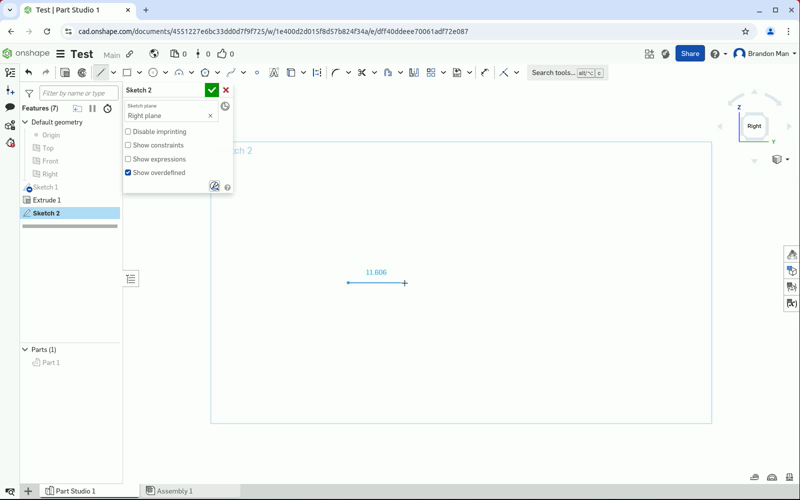
key_up(shift)
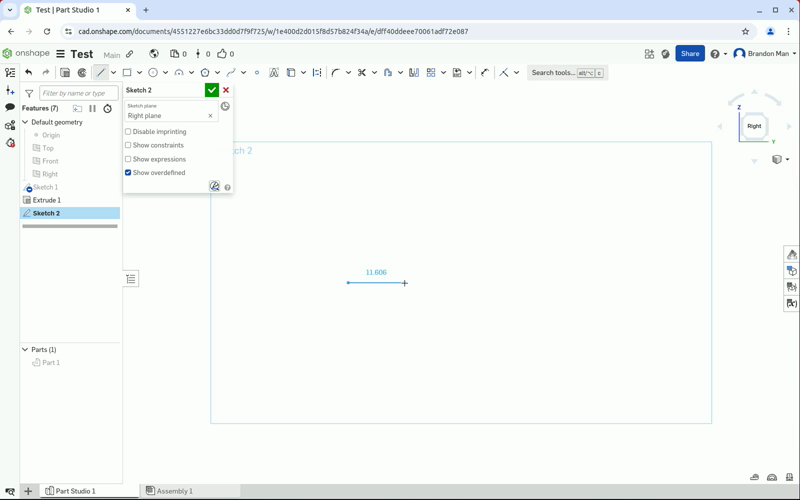
key_down(shift)
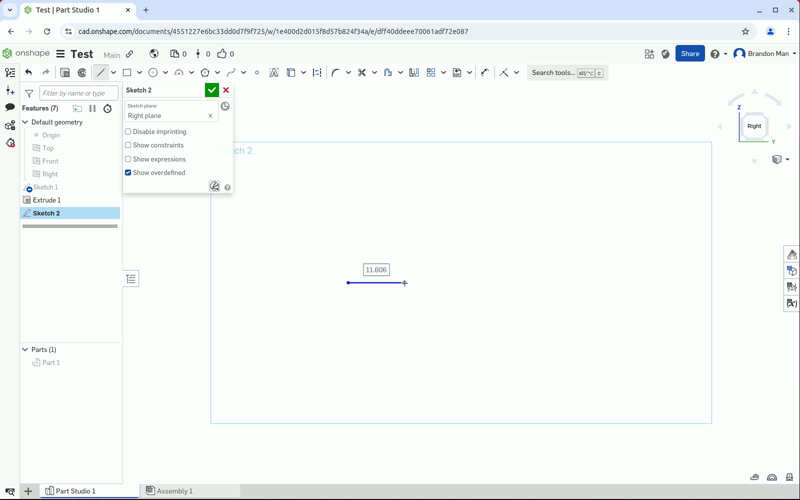
mouse_move(434, 282)
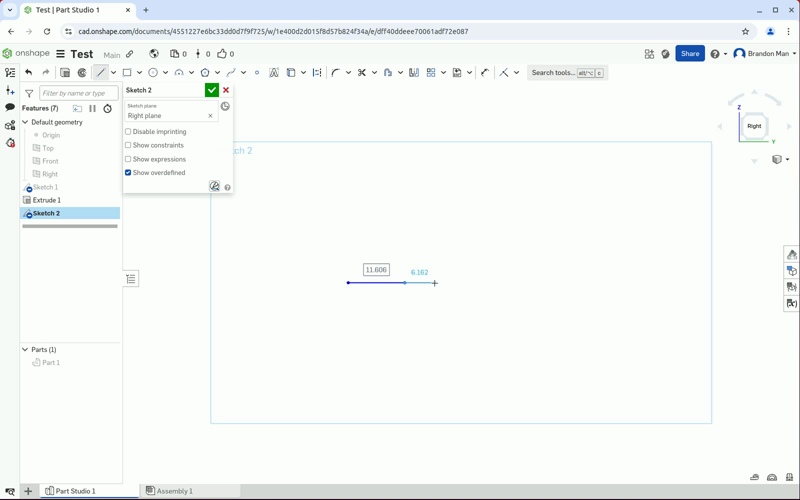
mouse_move(404, 226)
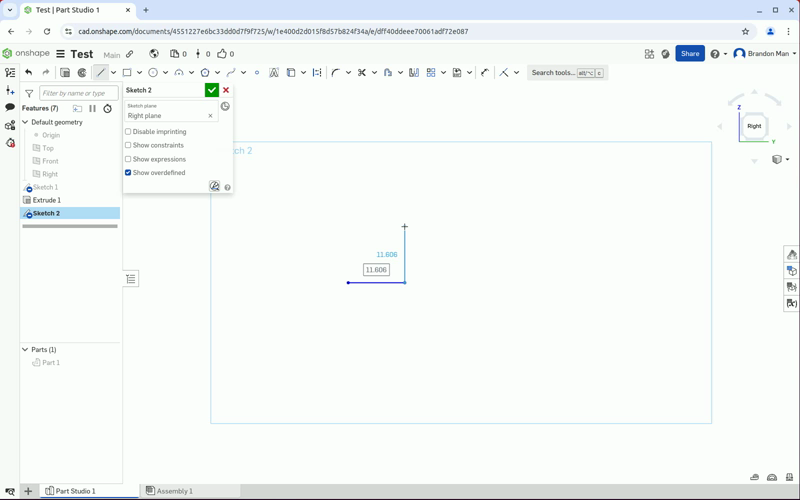
click(404, 226)
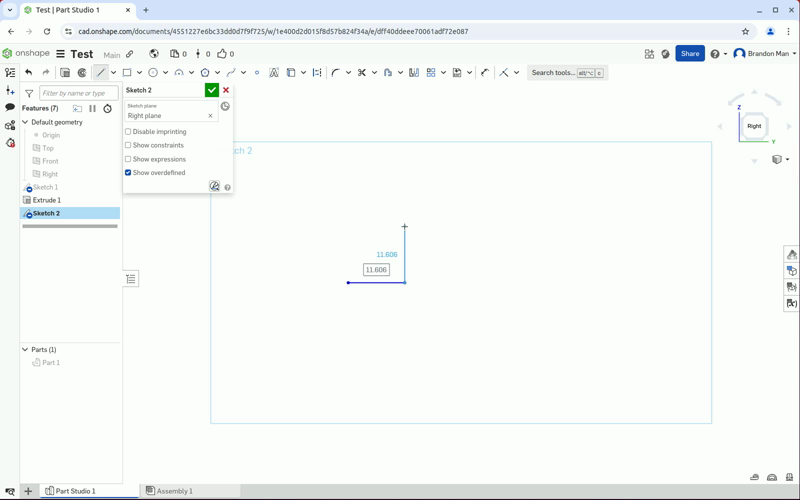
key_up(shift)
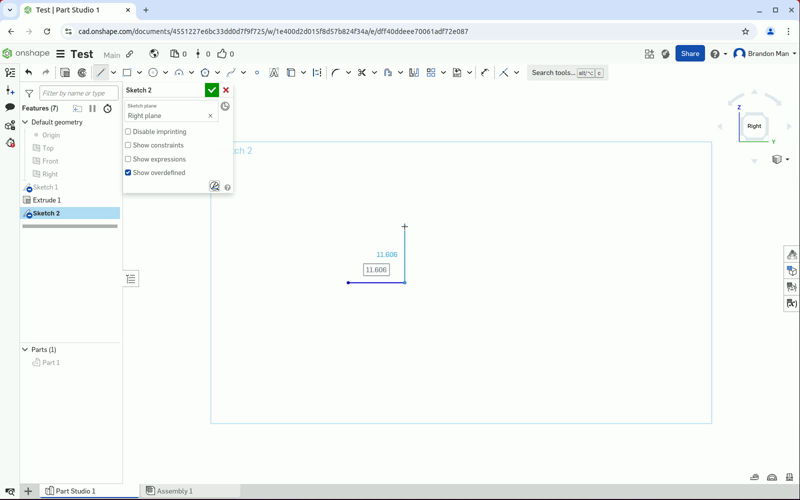
key_down(shift)
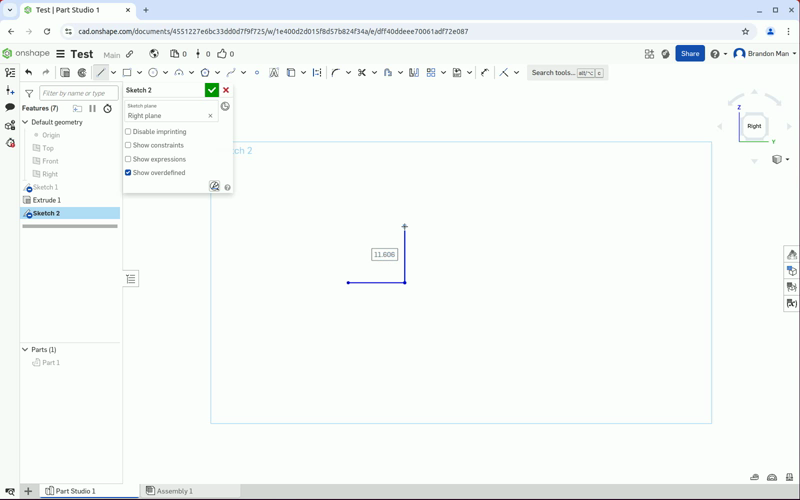
mouse_move(348, 282)
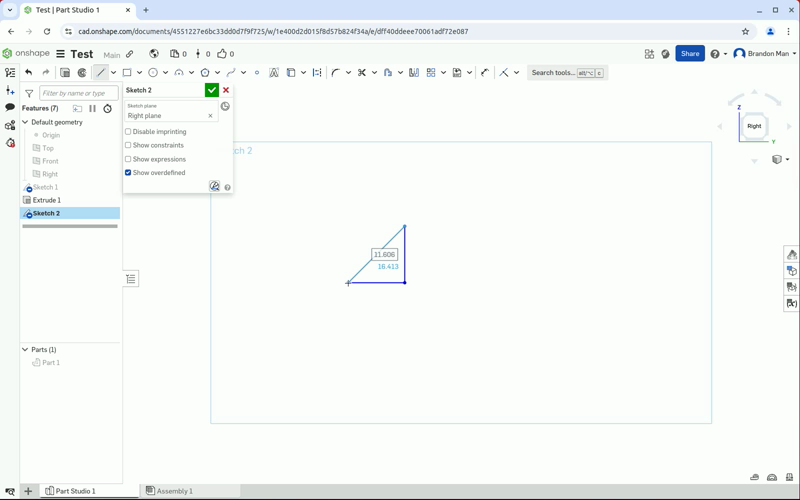
key_up(shift)
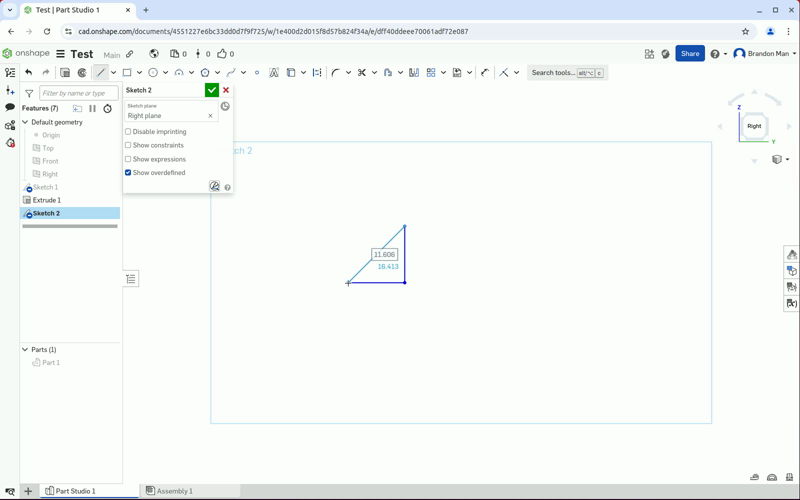
click(348, 282)
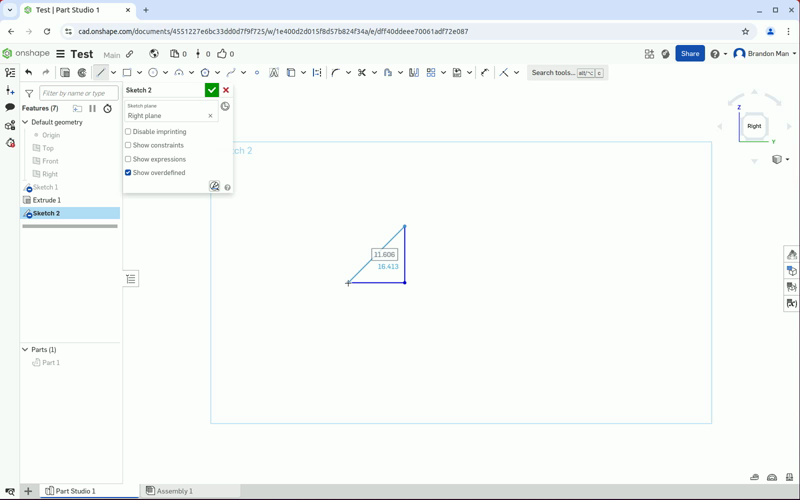
key(esc)
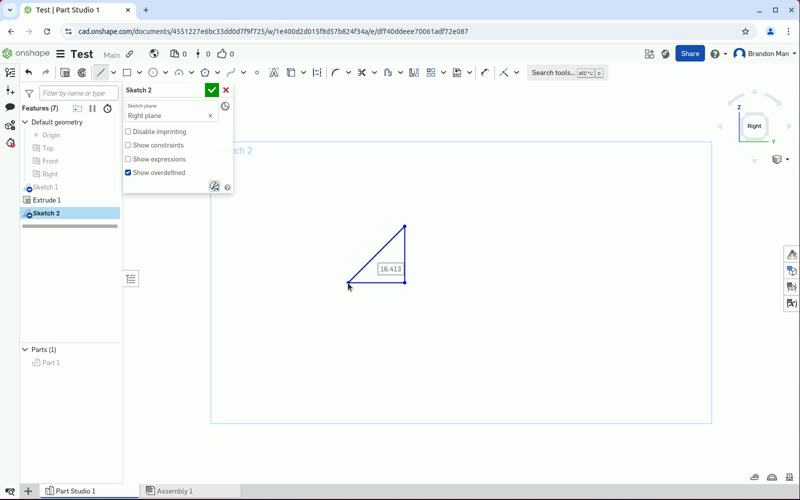
mouse_move(384, 260)
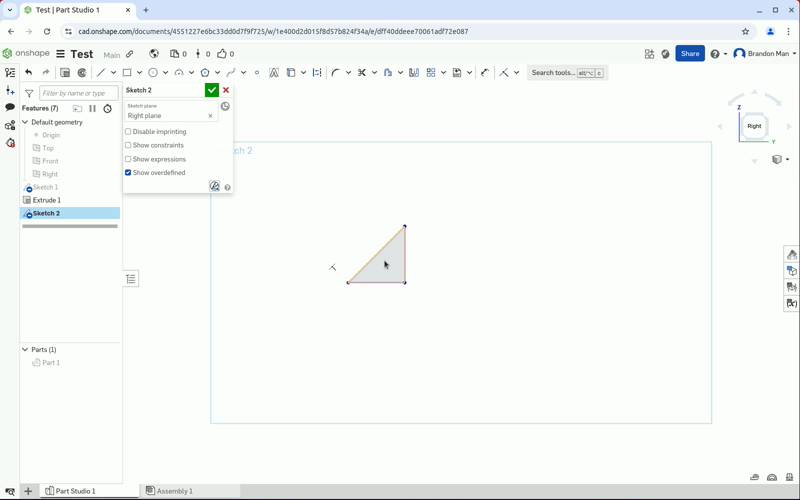
scroll(6)
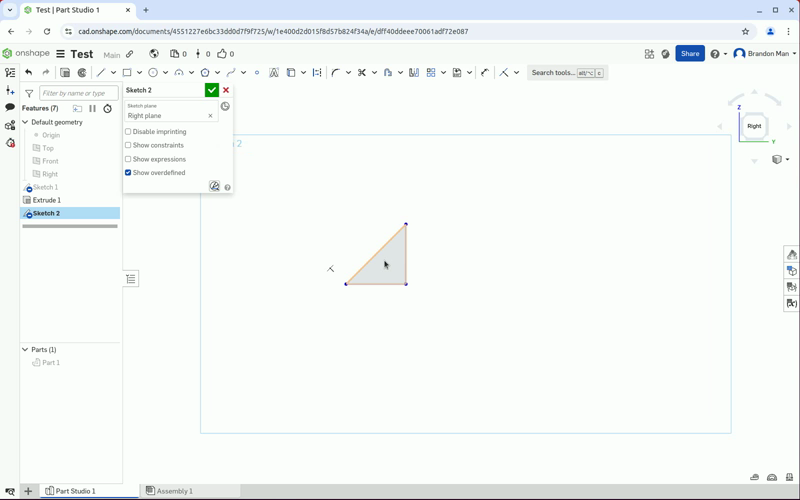
scroll(6)
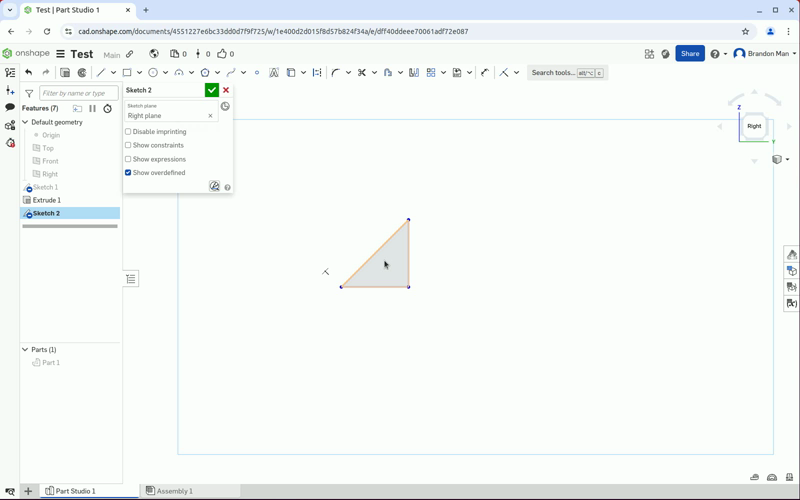
scroll(6)
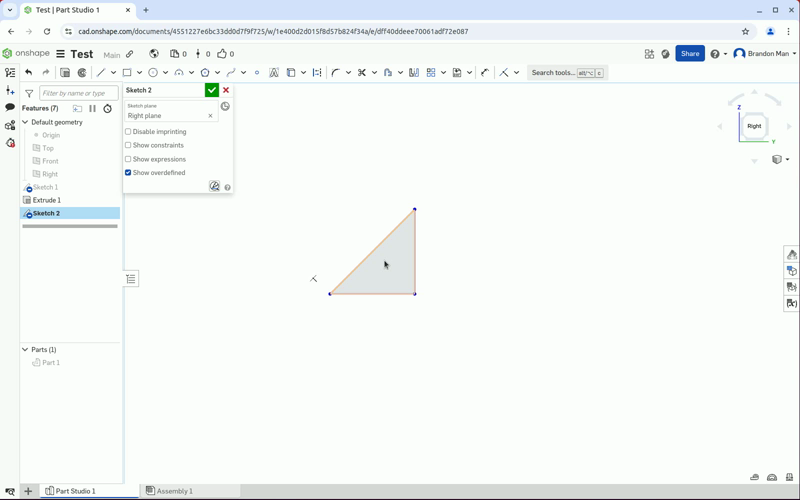
scroll(6)
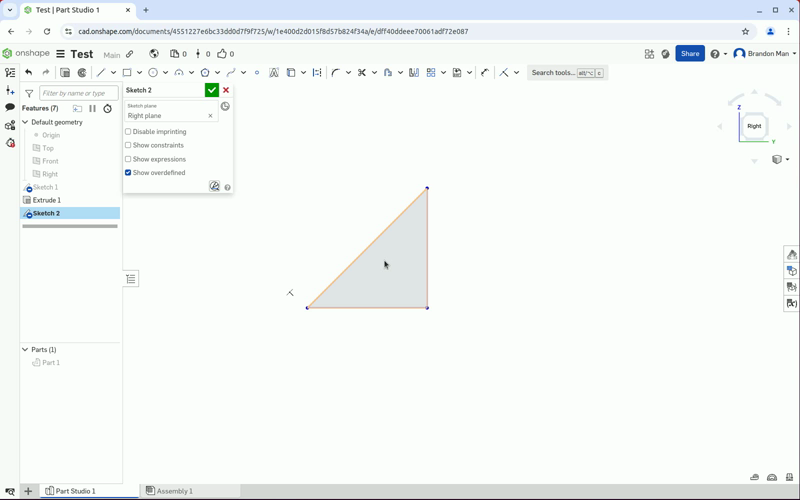
scroll(6)
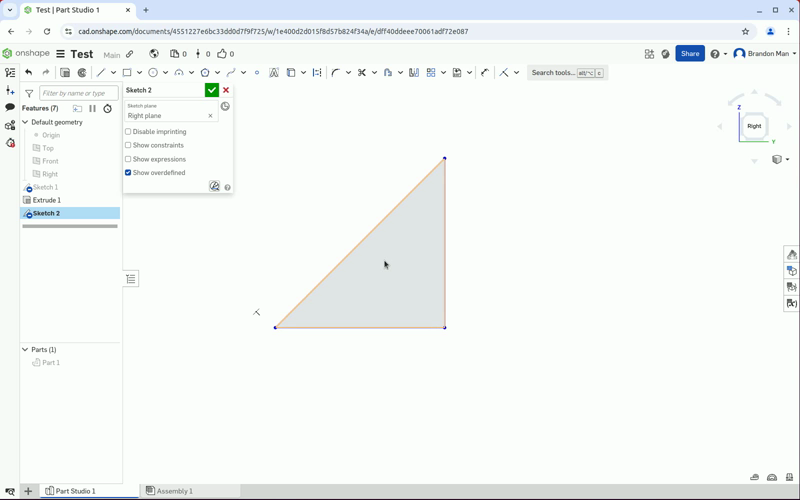
scroll(6)
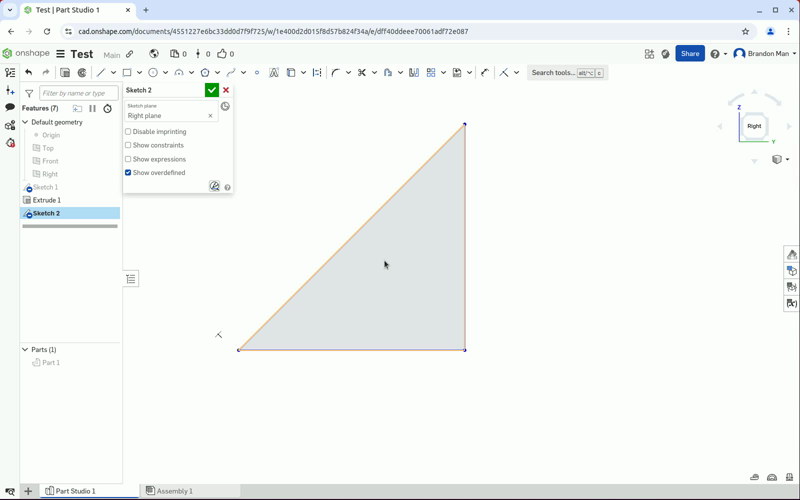
scroll(6)
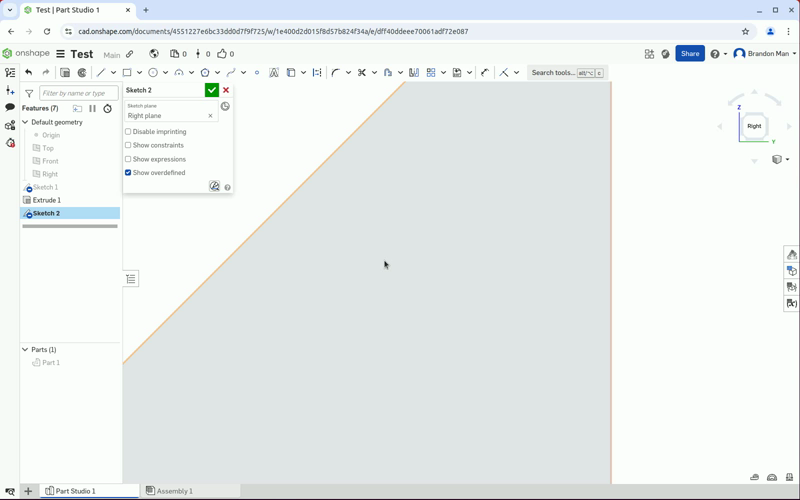
click(384, 260)
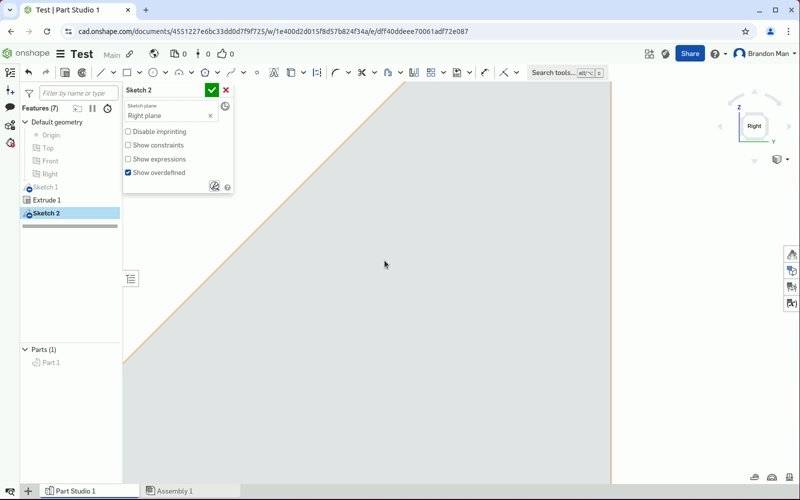
scroll(-6)
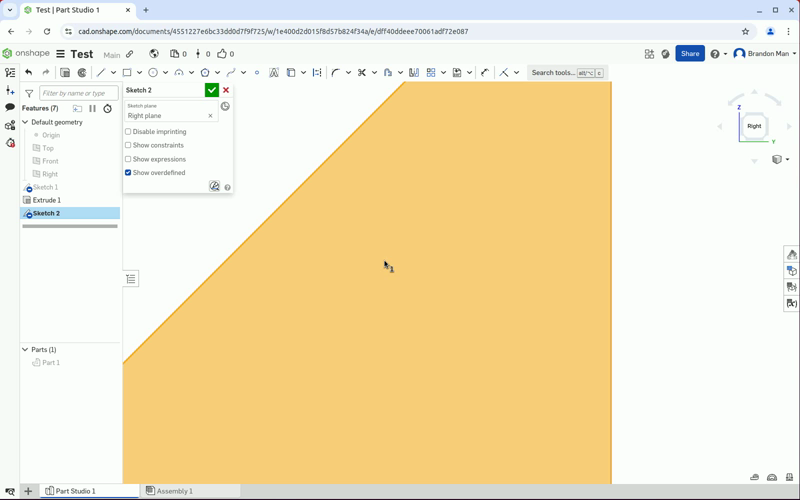
scroll(-6)
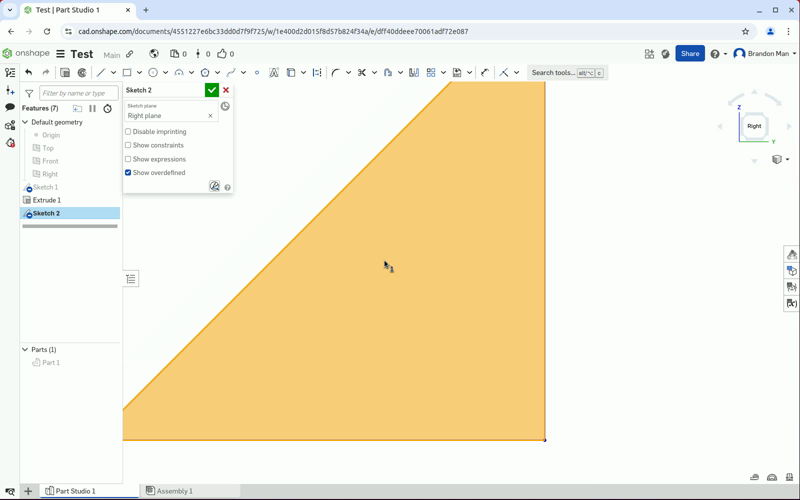
scroll(-6)
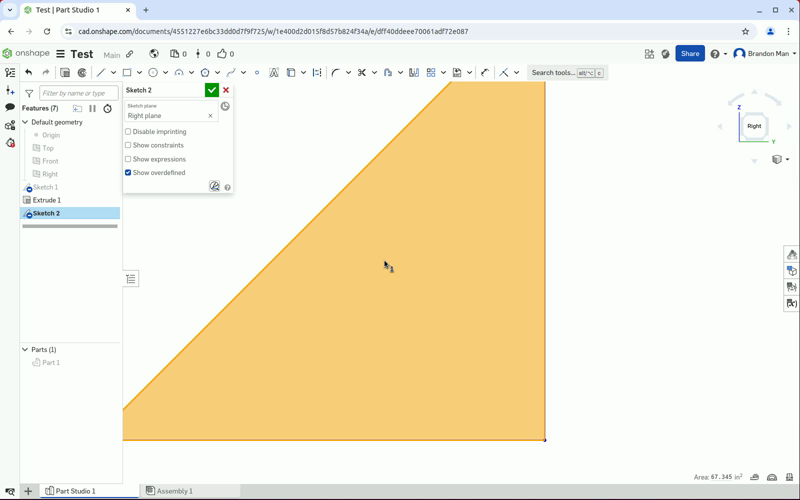
scroll(-6)
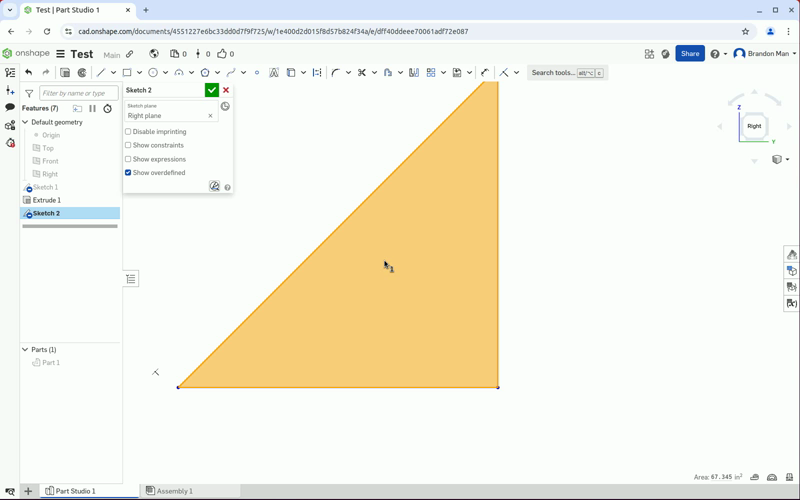
scroll(-6)
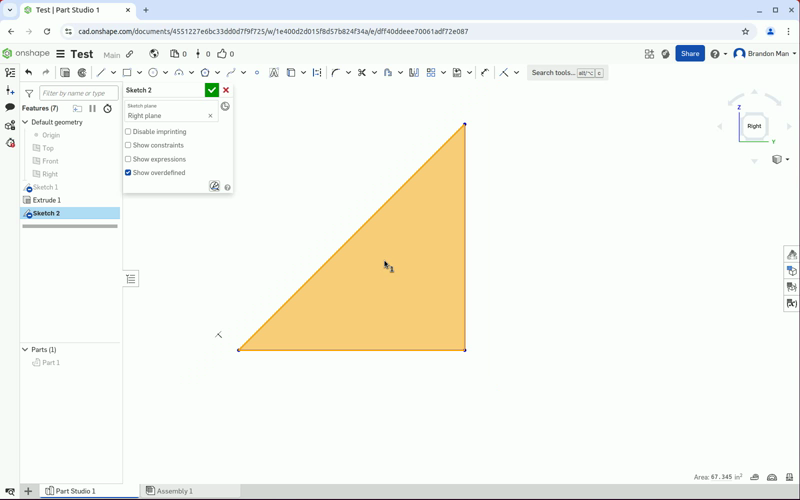
scroll(-6)
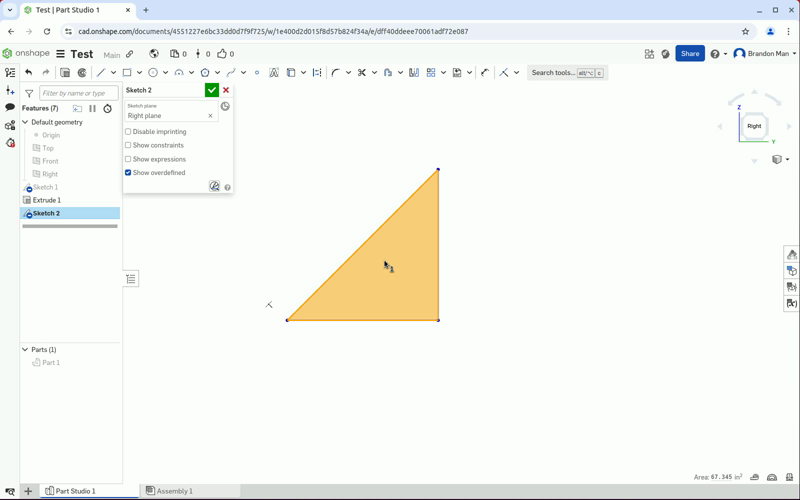
scroll(-6)
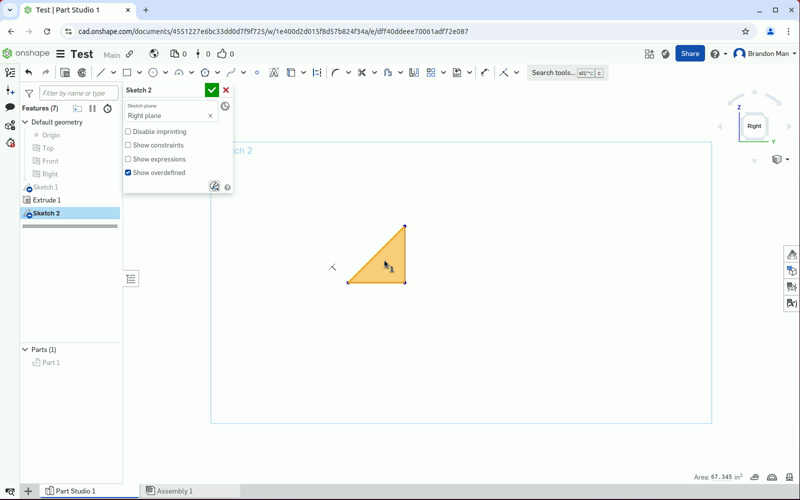
mouse_move(73, 352)
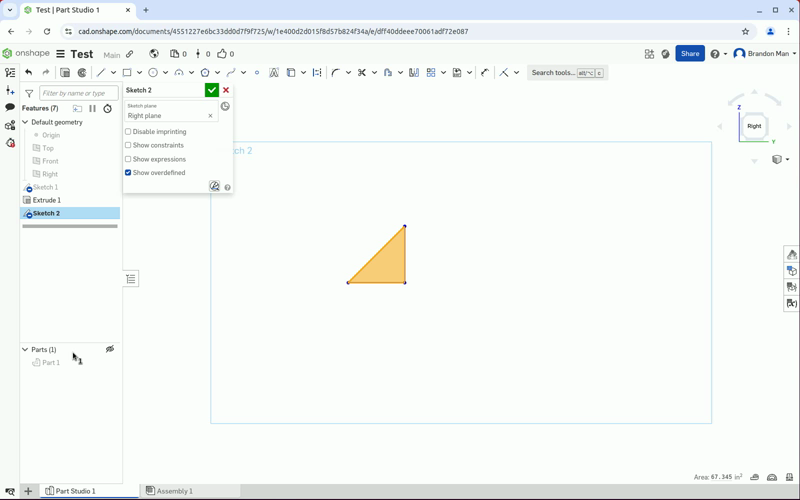
key(shift+y)
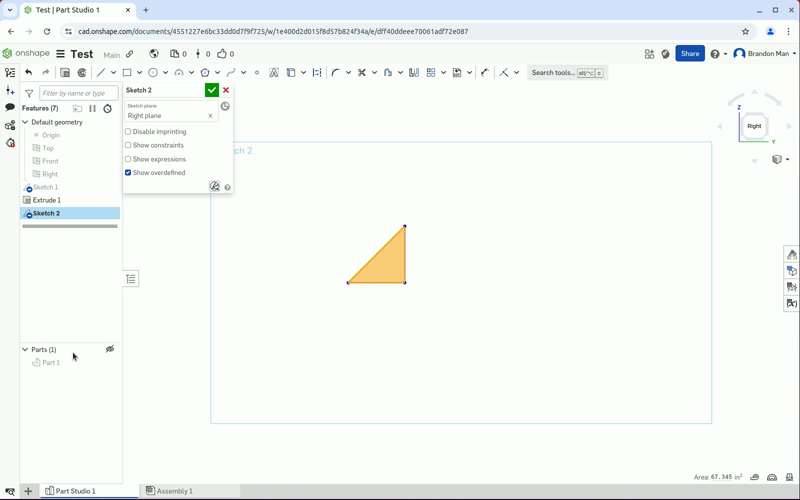
key(shift+e)
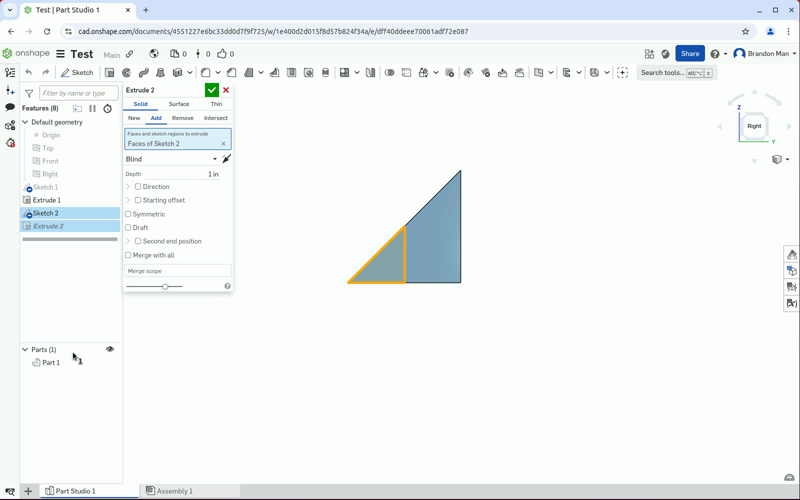
mouse_move(143, 106)
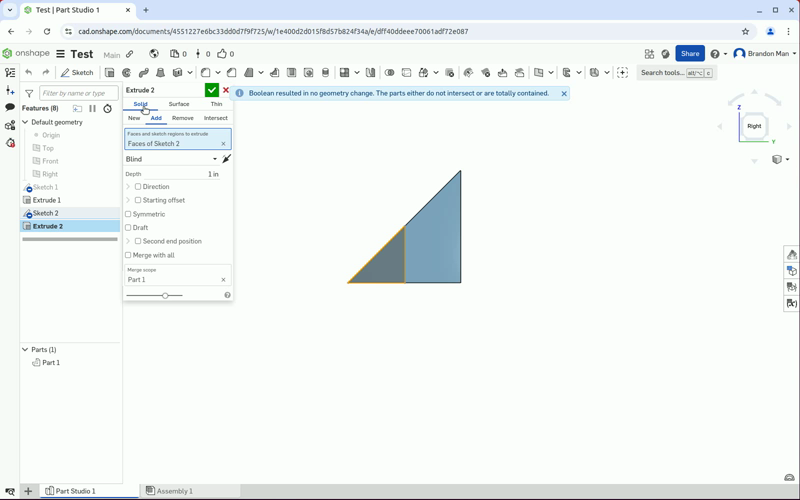
click(143, 106)
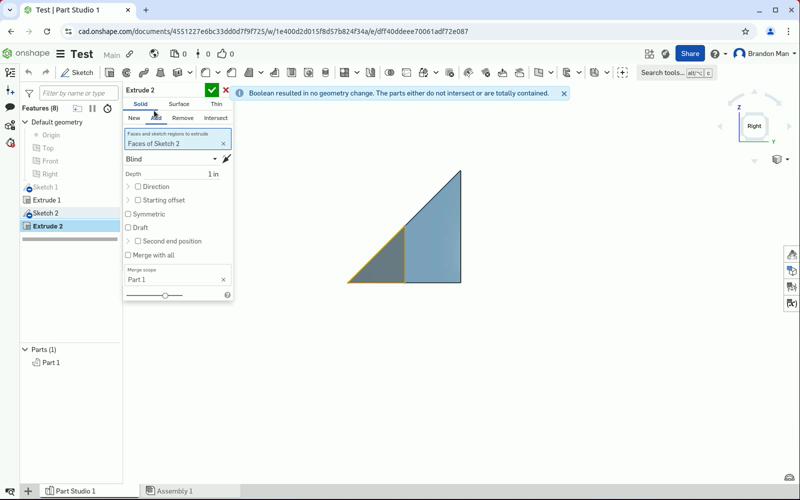
mouse_move(186, 120)
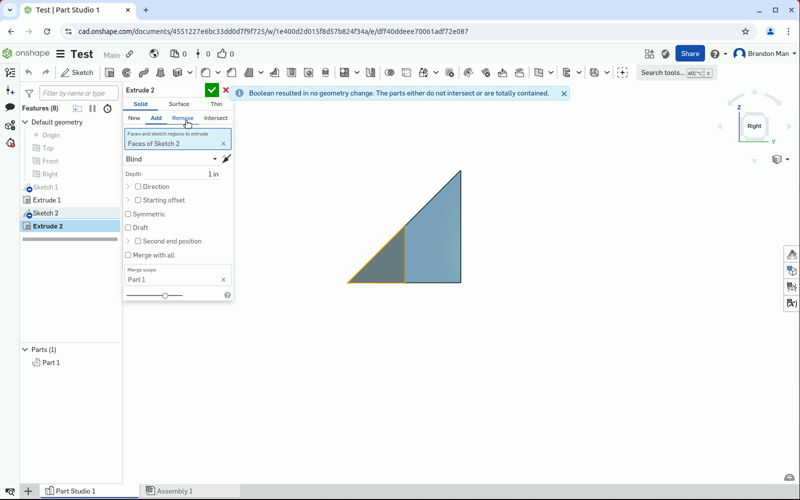
click(186, 120)
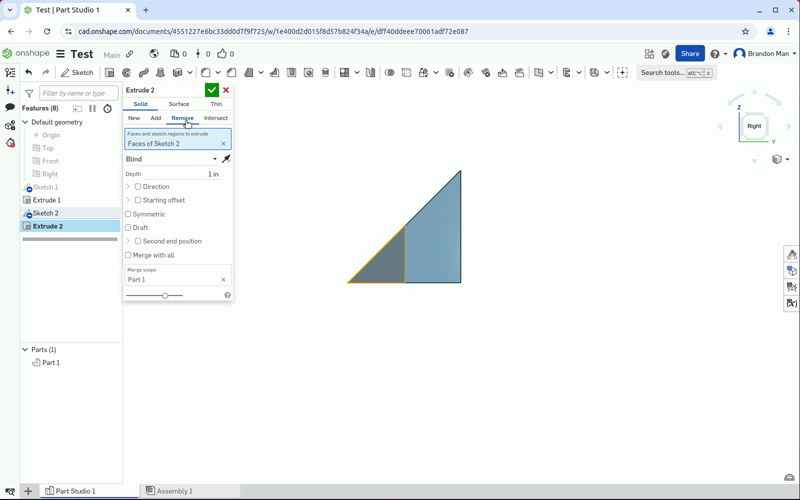
key(tab, 4)
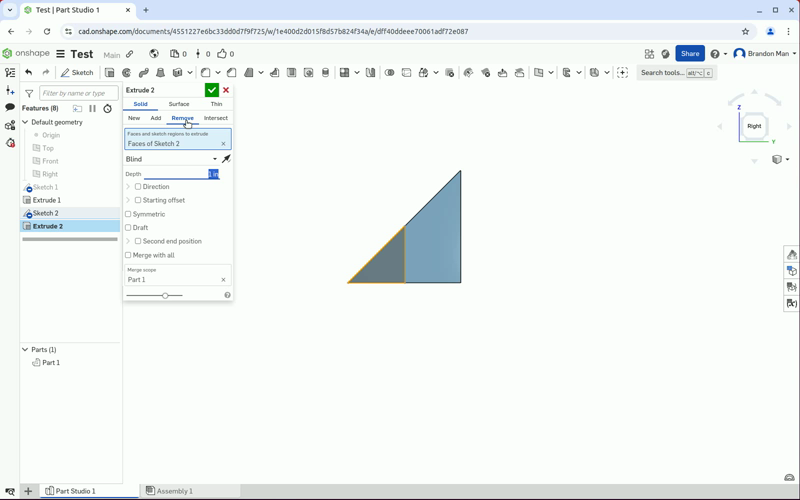
text(-17.332)
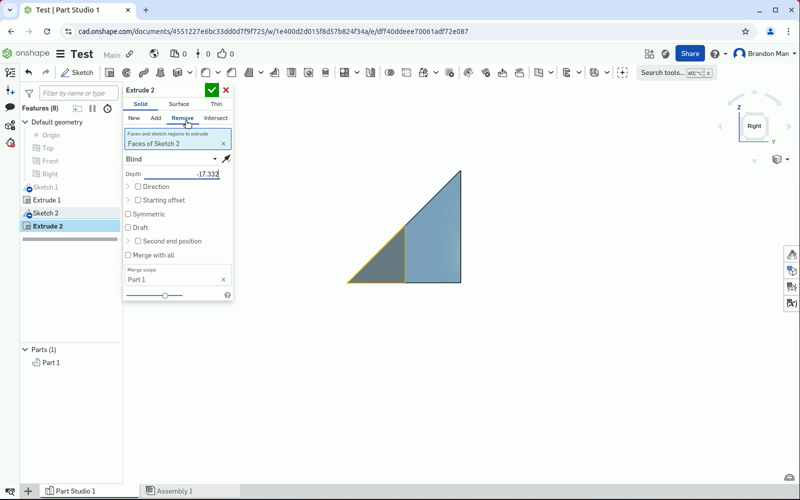
key(tab, 3)
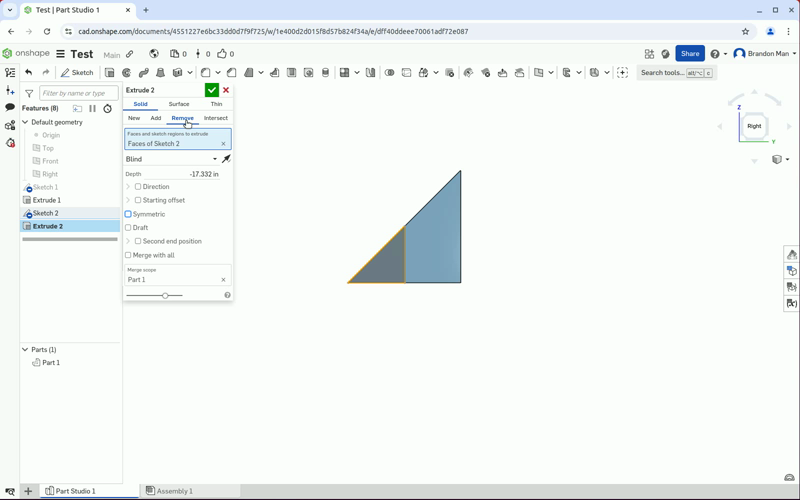
key(space)
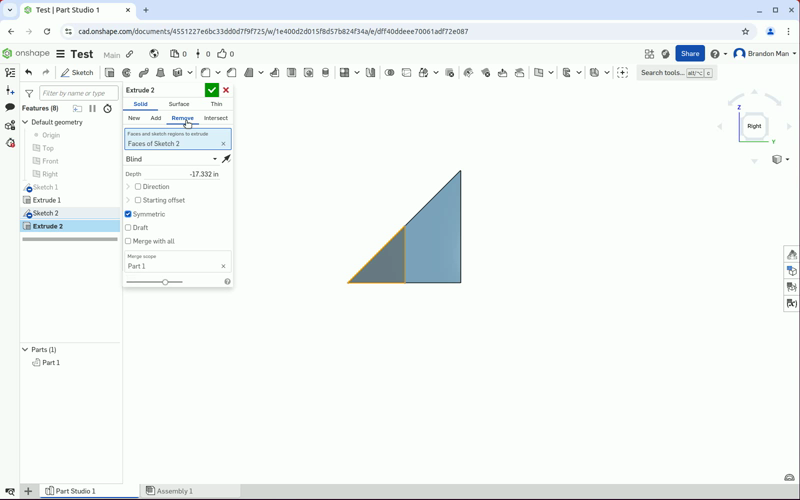
key(tab, 2)
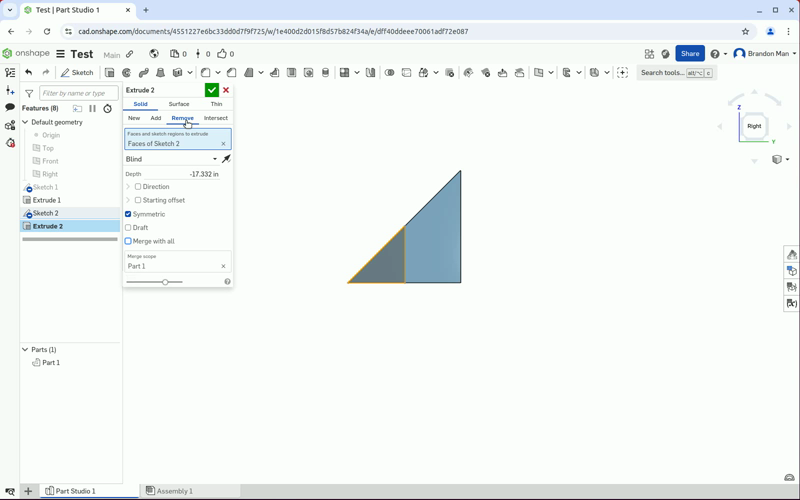
key(space)
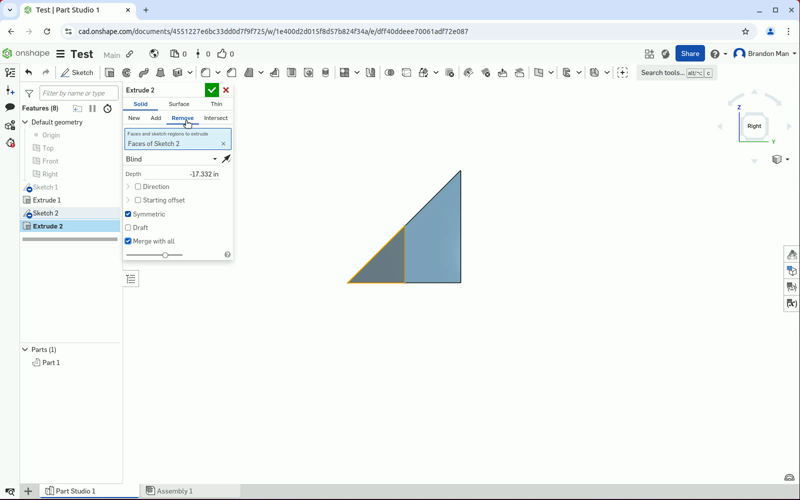
key(enter)
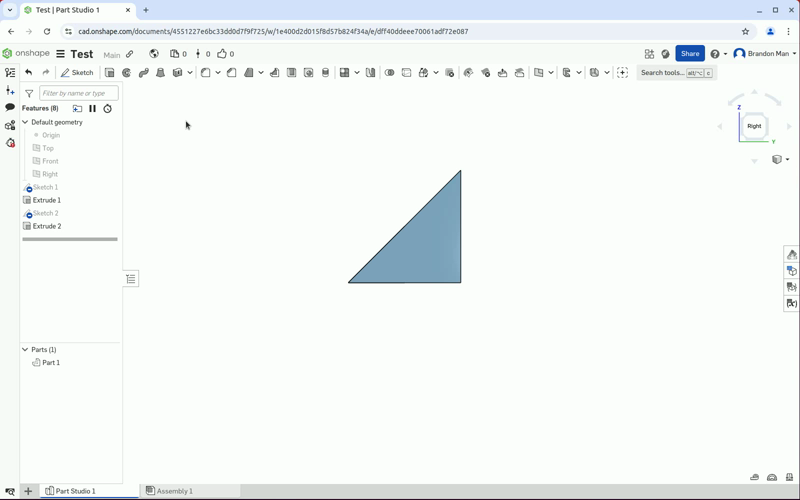
key(shift+h)
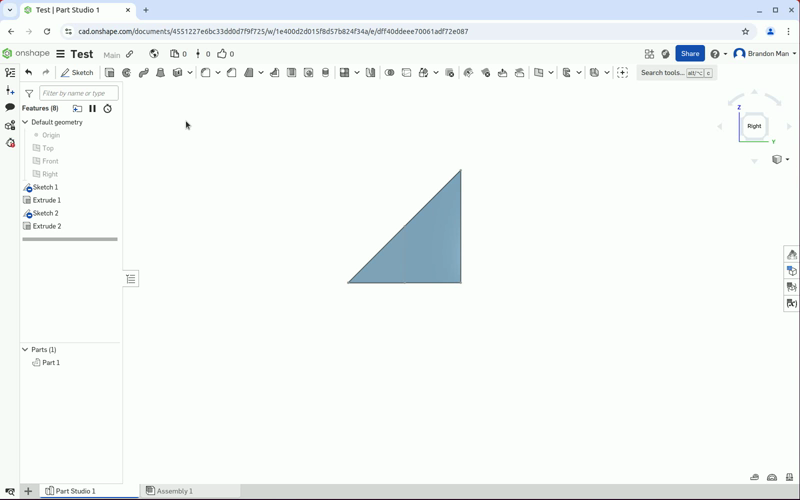
key(shift+h)
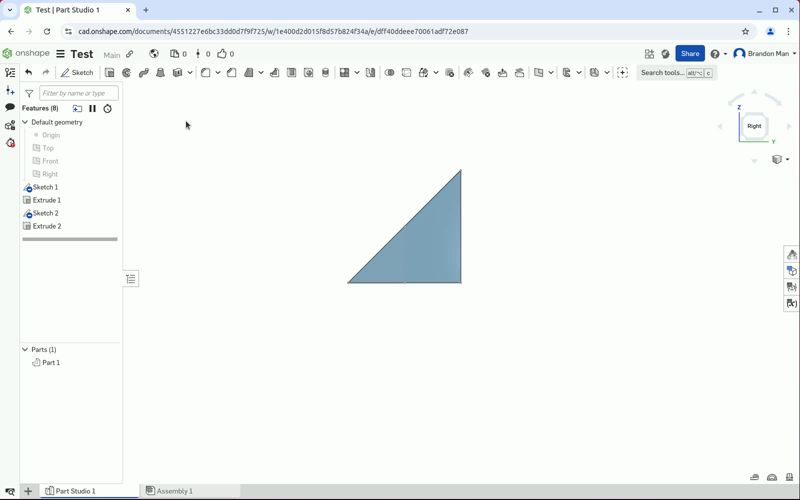
key(shift+7)
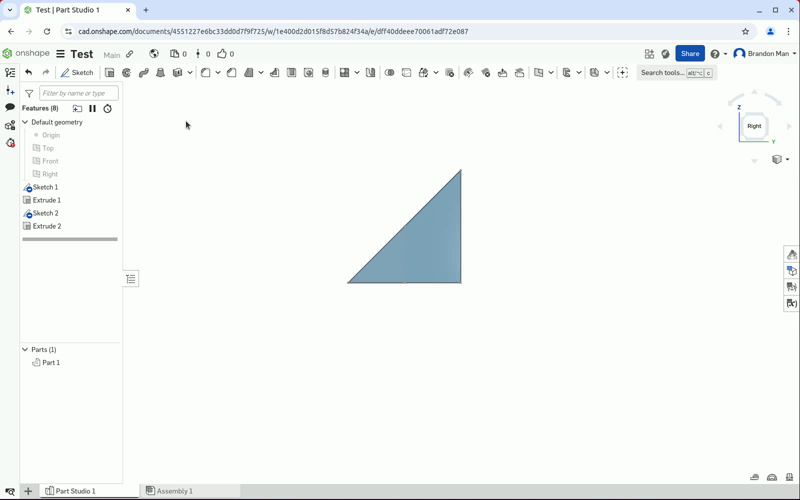
key(right, 2)
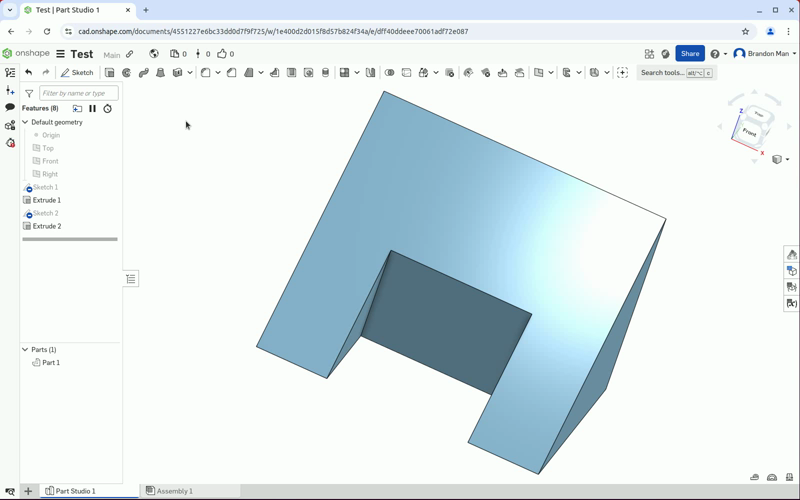
key(down, 2)
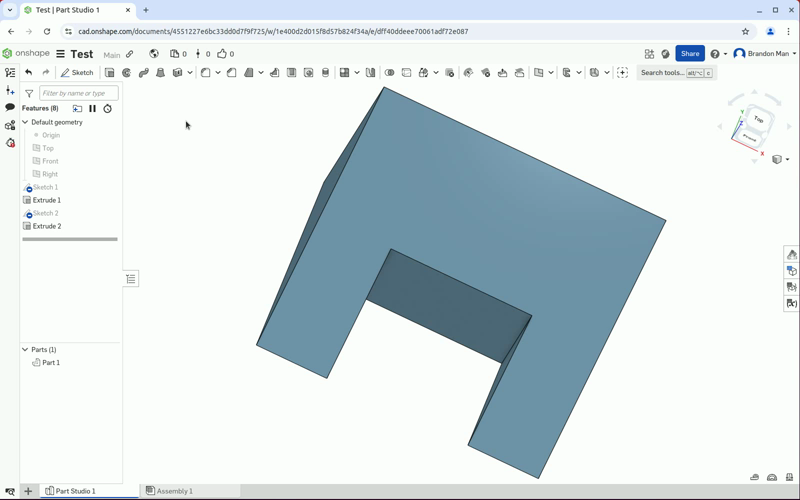
key(up, 2)
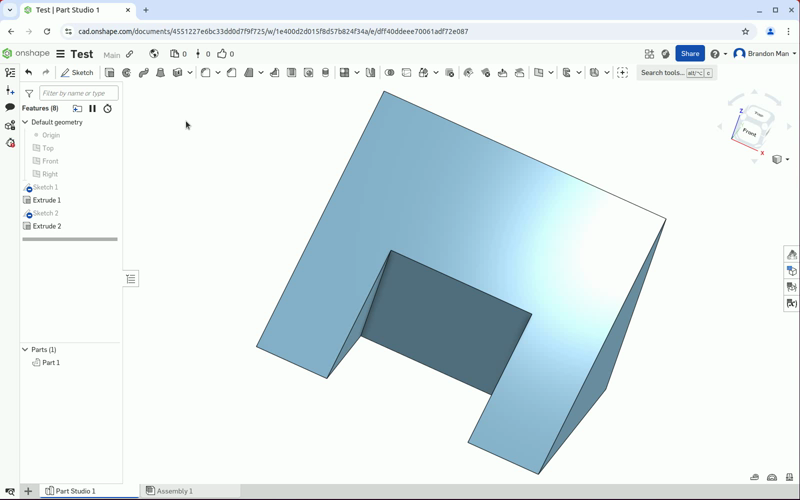
key(left, 2)
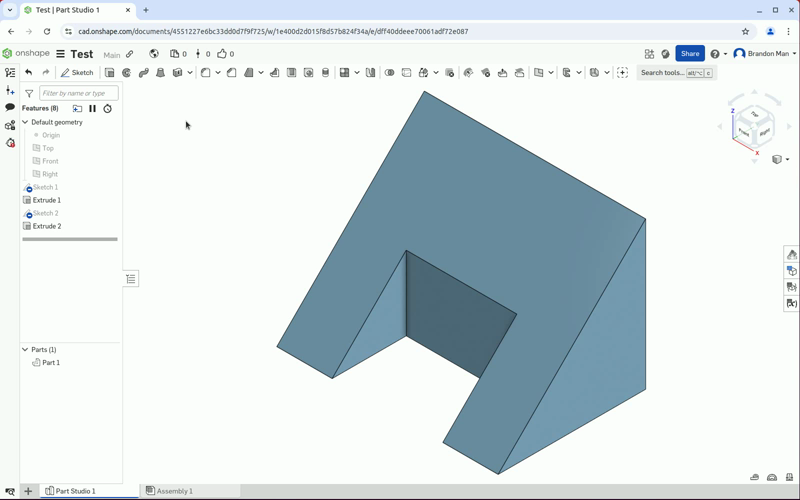
mouse_move(73, 189)
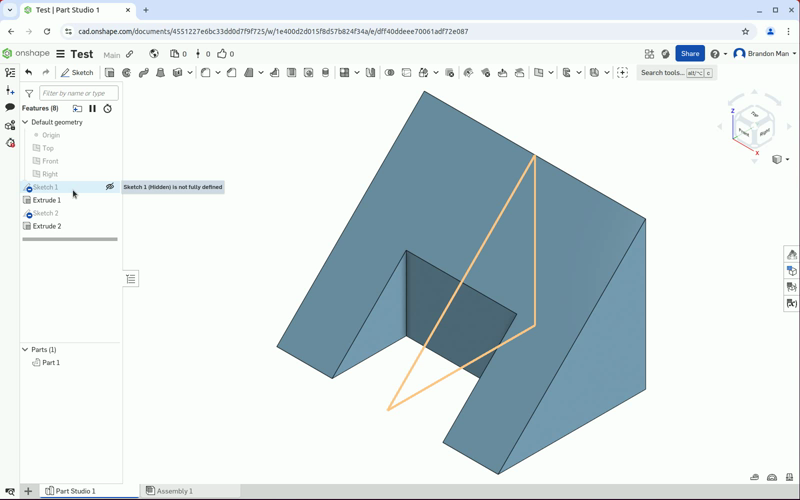
click(73, 189)